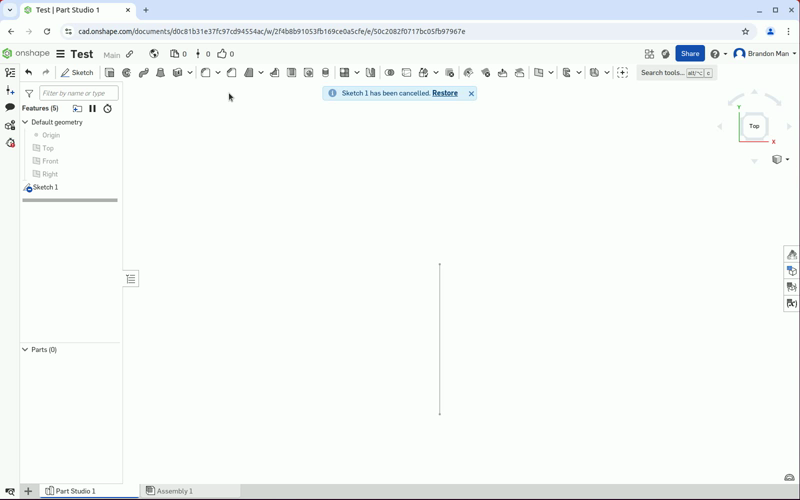
key(shift+h)
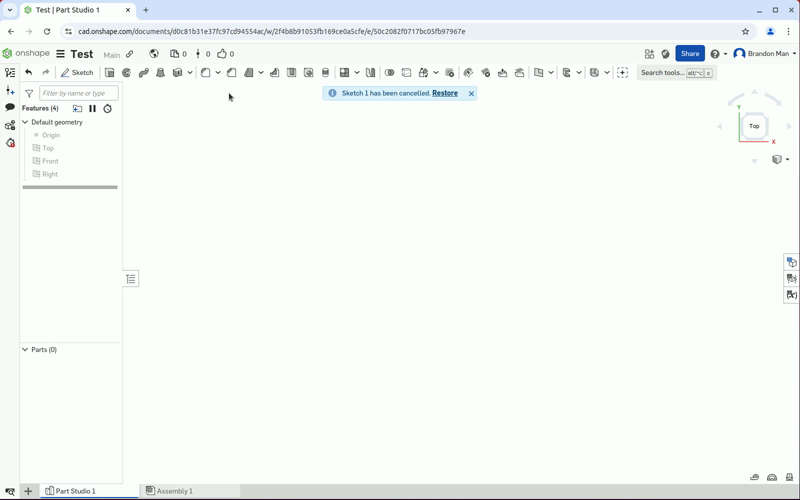
mouse_move(73, 352)
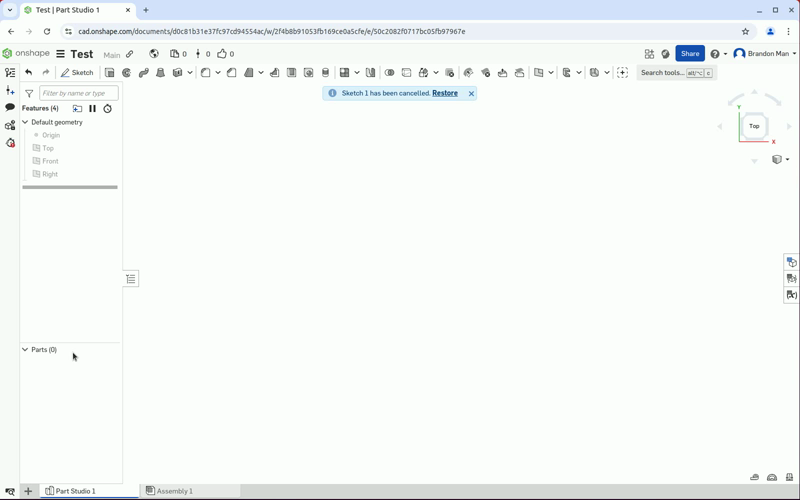
key(y)
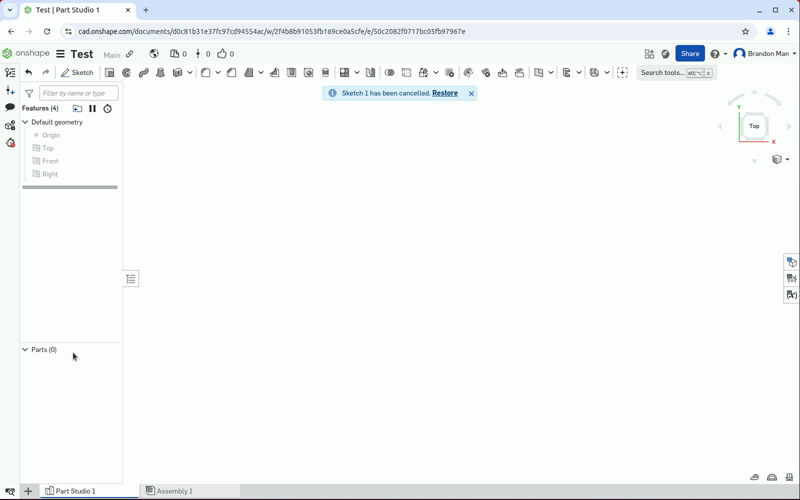
key(shift+p)
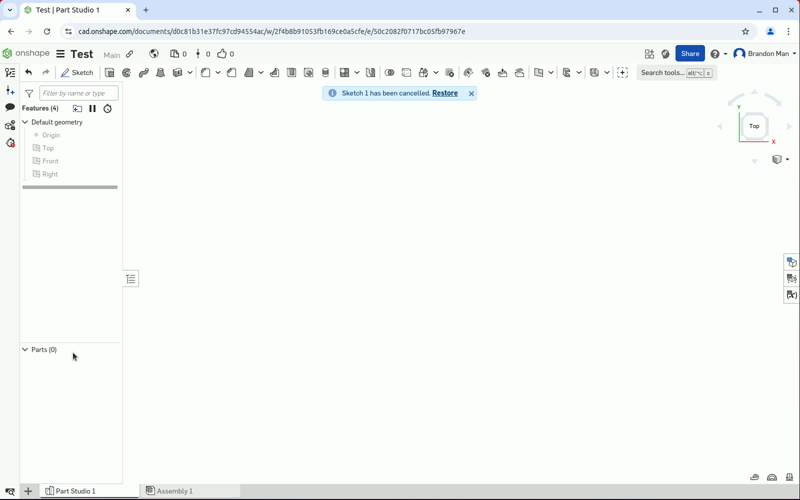
key(space)
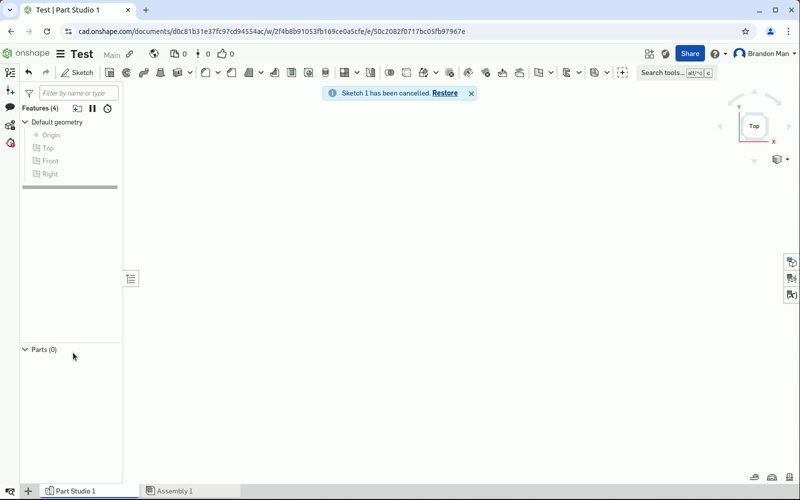
key_down(shift)
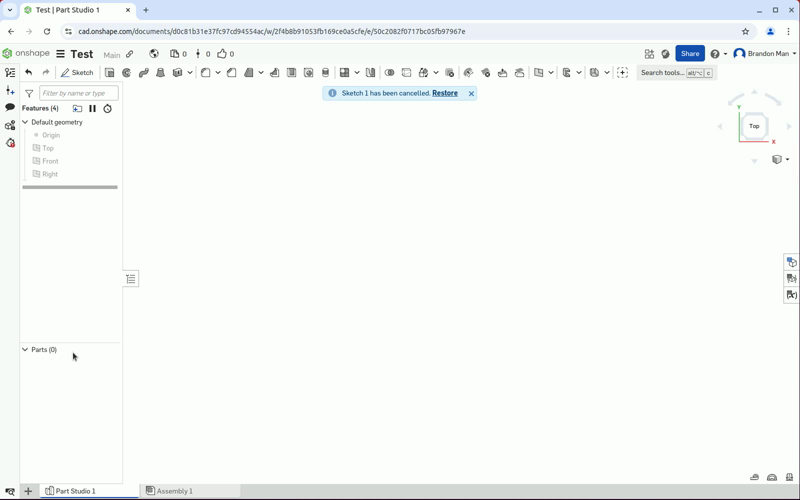
key(up)
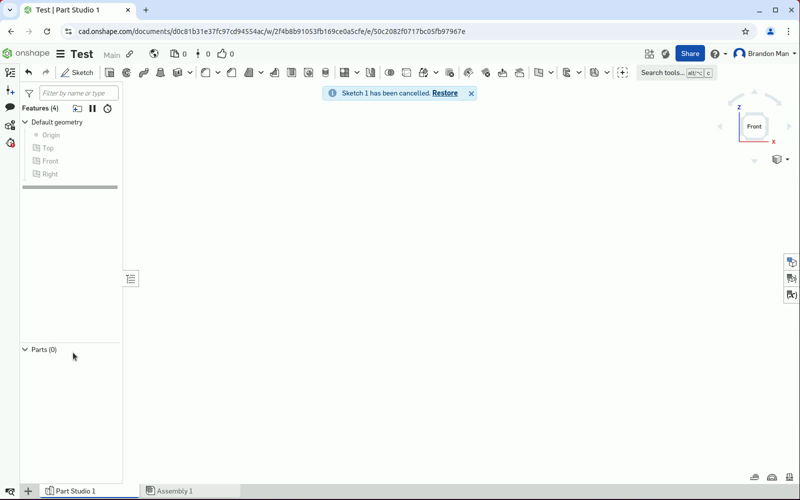
key_up(shift)
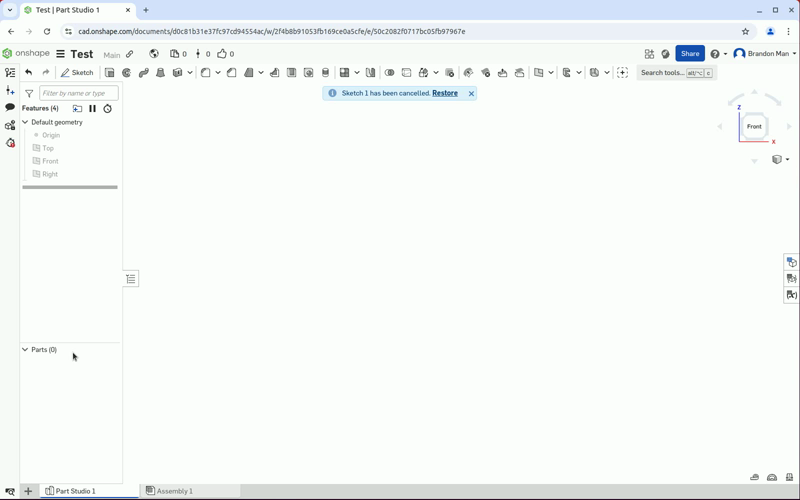
mouse_move(73, 352)
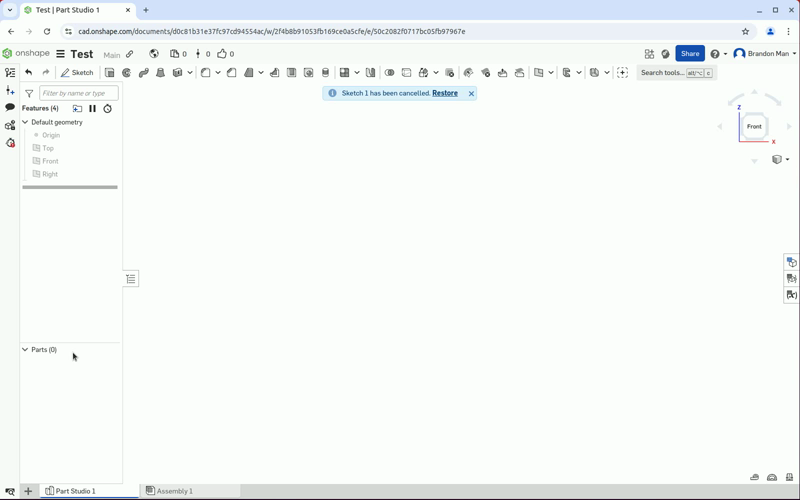
key(shift+y)
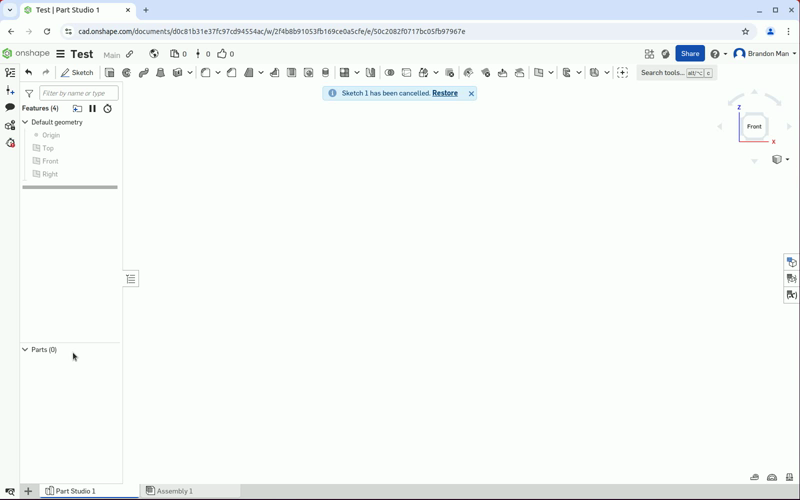
key(shift+s)
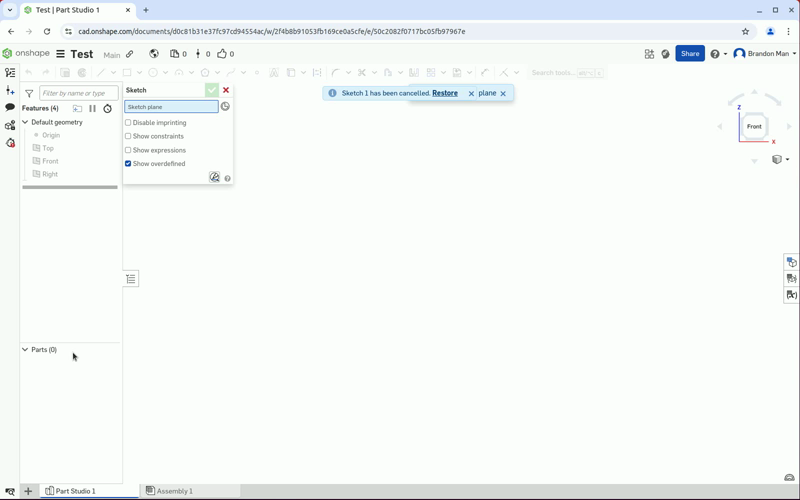
mouse_move(73, 163)
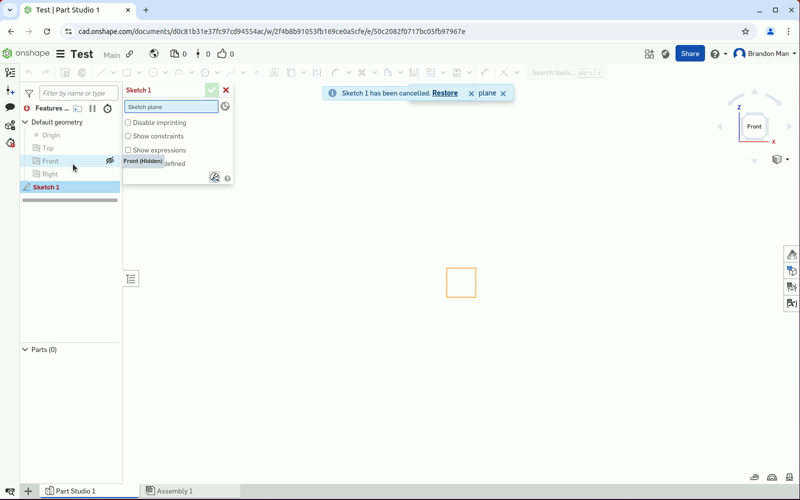
click(73, 163)
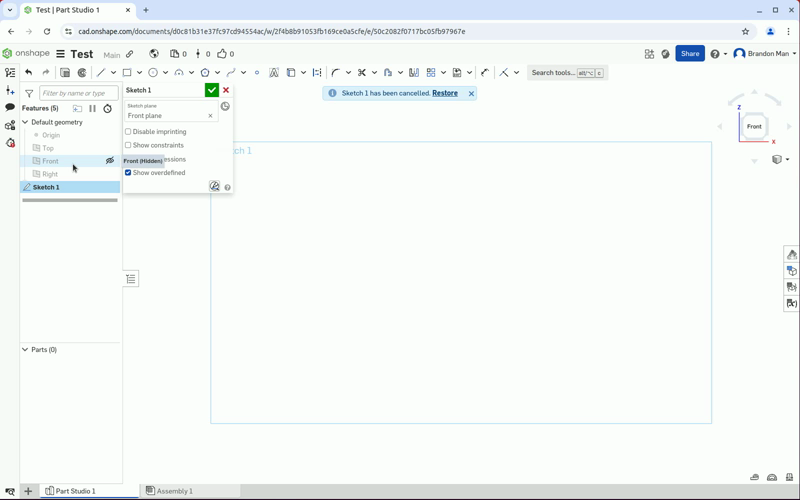
mouse_move(73, 352)
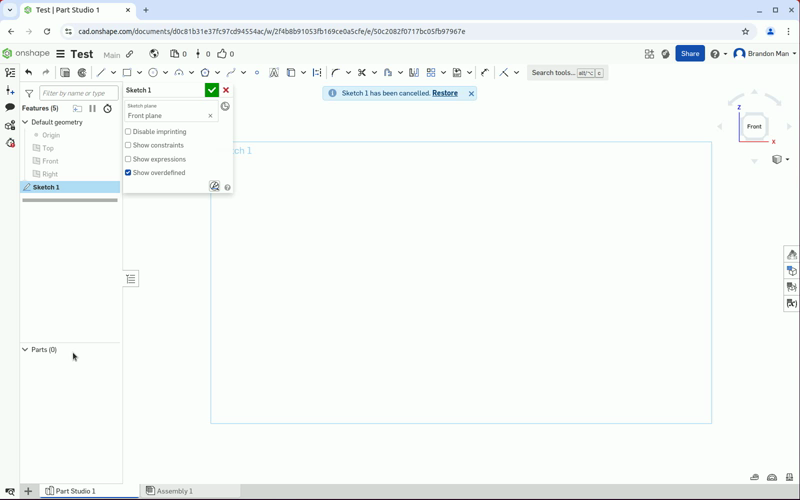
key(y)
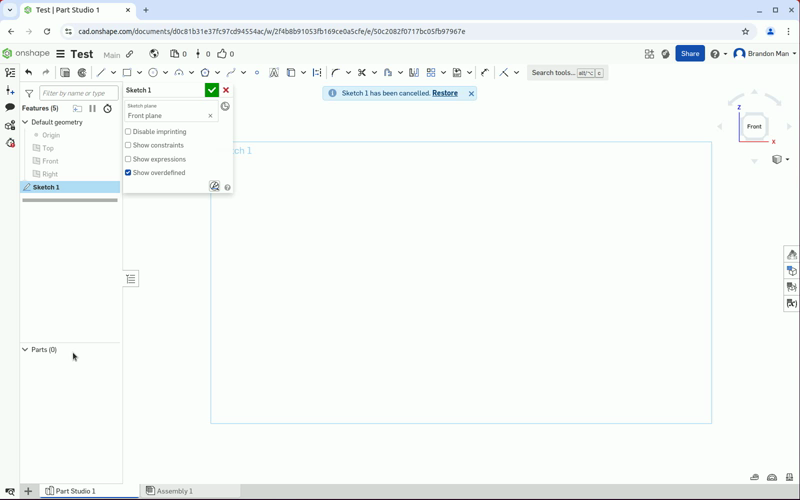
key(l)
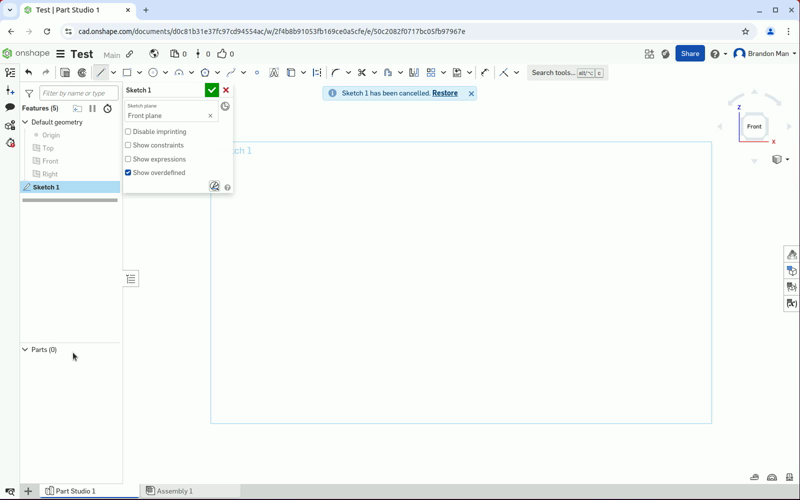
key_down(shift)
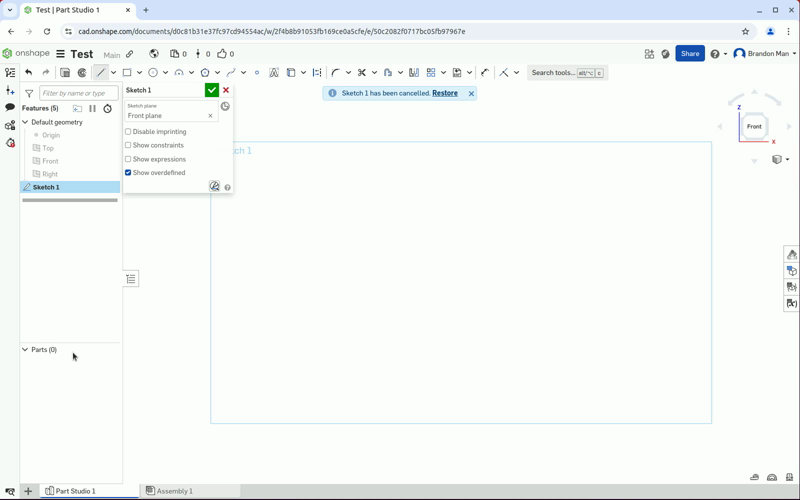
mouse_move(401, 329)
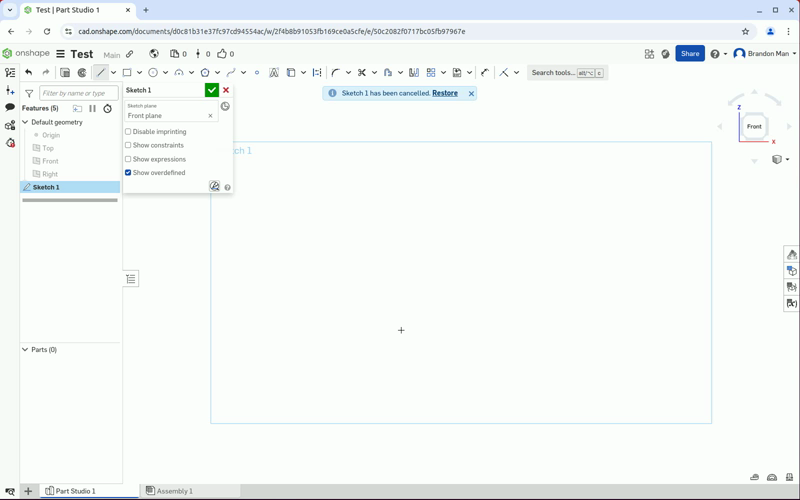
click(401, 329)
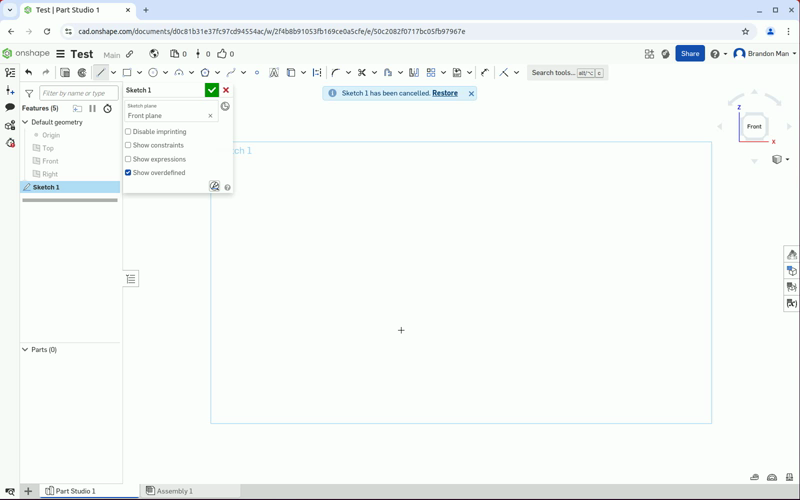
key_up(shift)
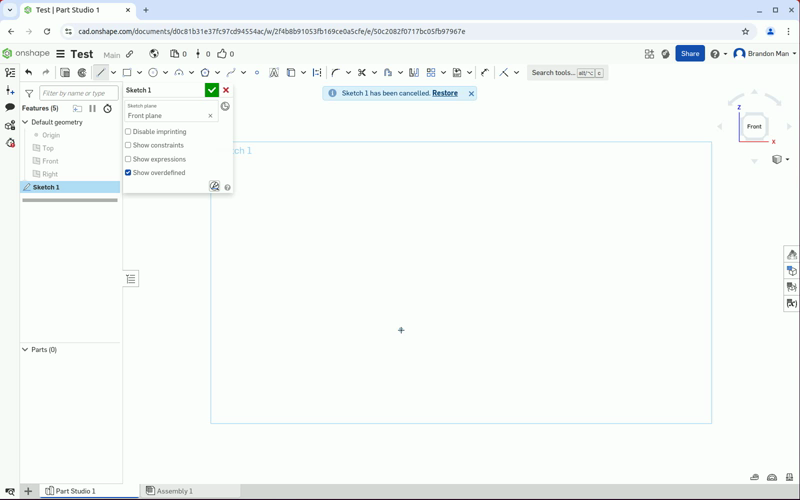
key_down(shift)
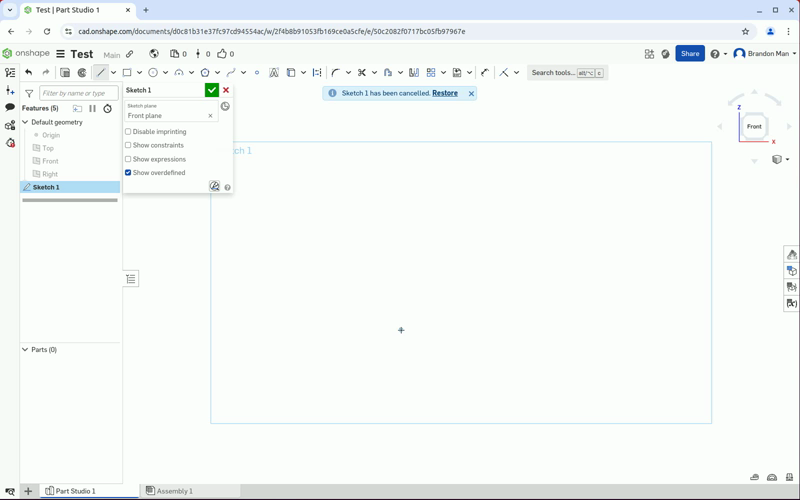
mouse_move(514, 329)
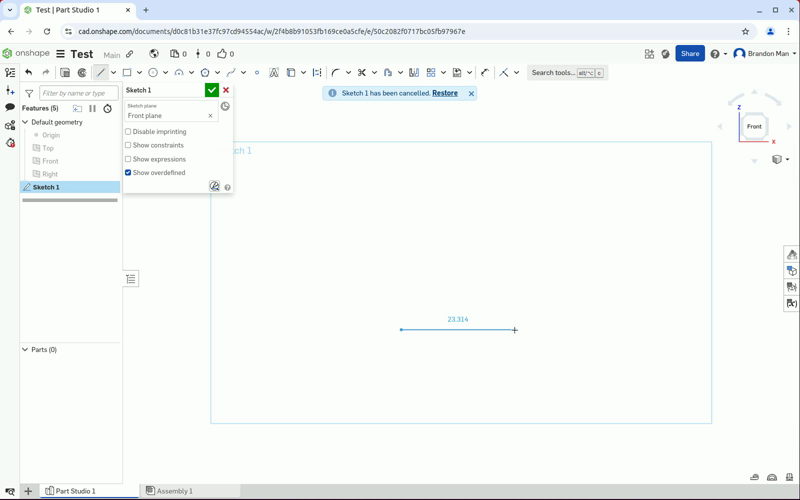
click(514, 329)
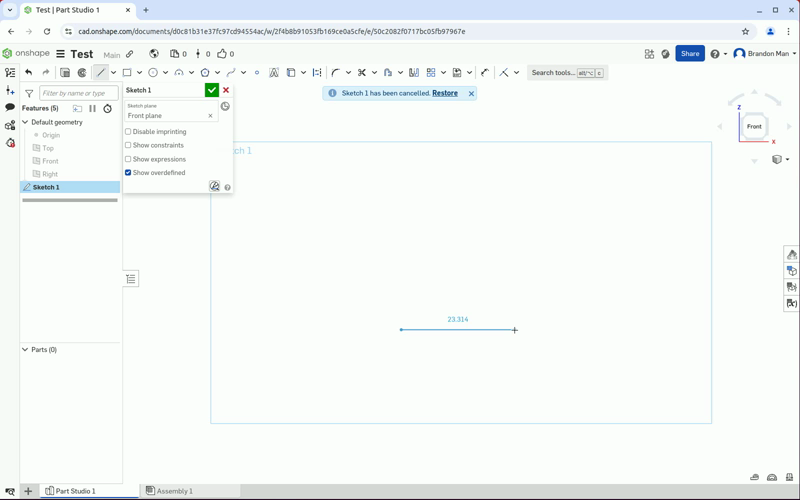
key_up(shift)
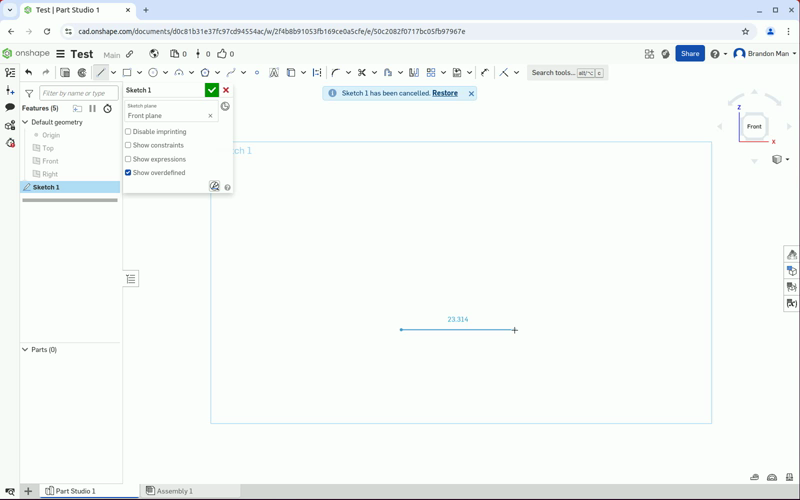
key_down(shift)
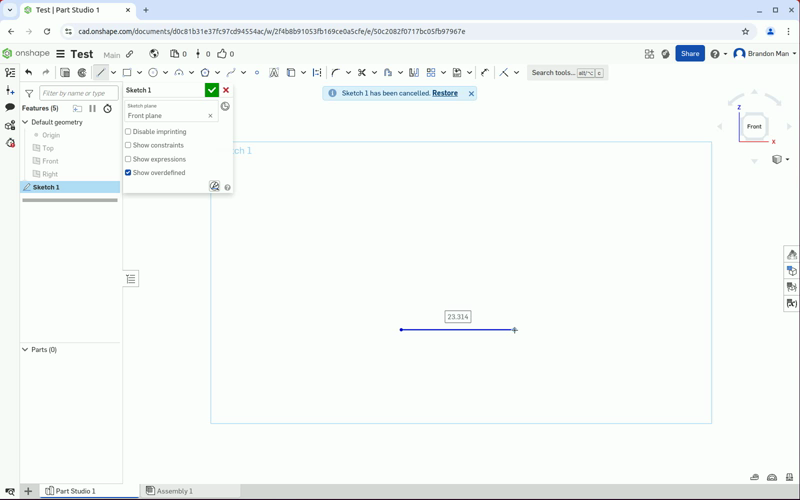
mouse_move(514, 254)
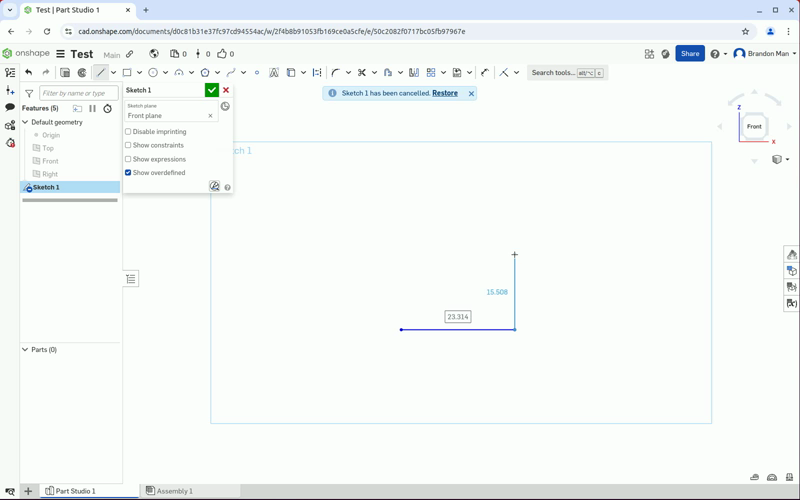
click(514, 254)
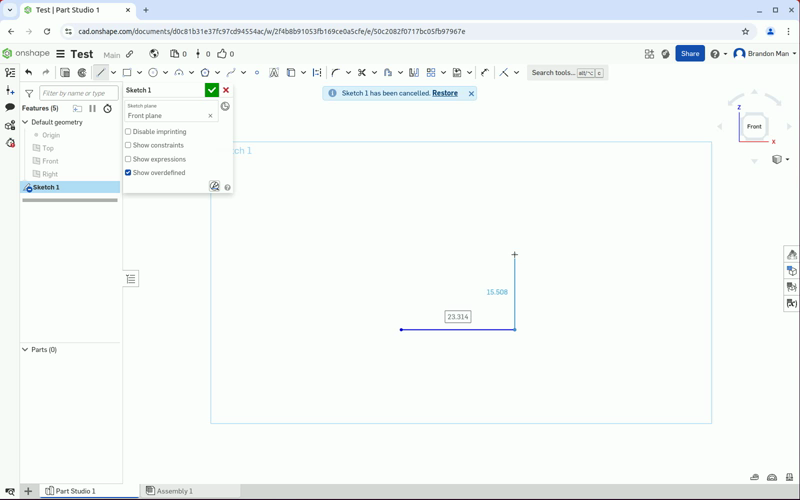
key_up(shift)
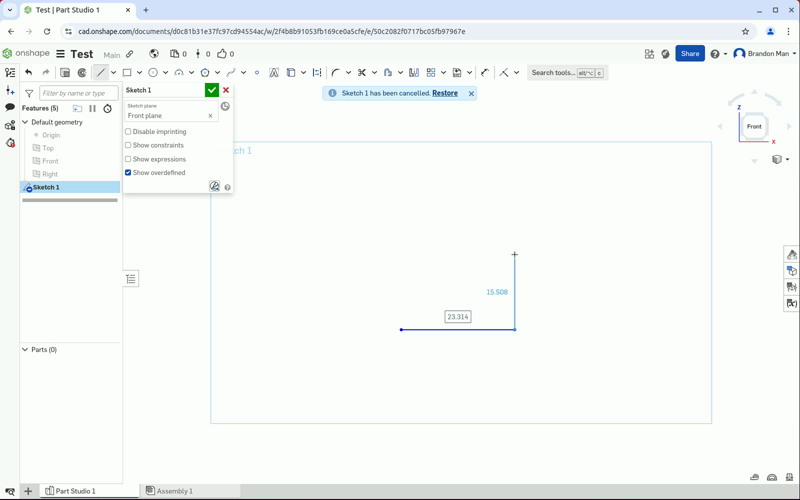
key_down(shift)
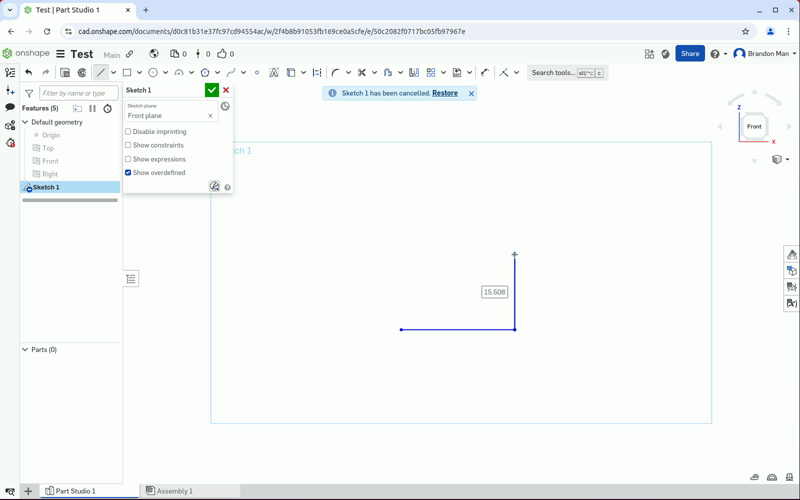
mouse_move(401, 254)
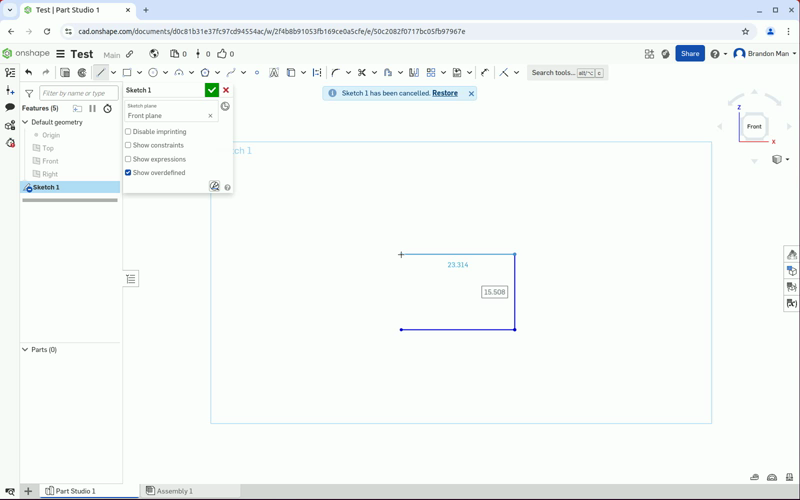
click(401, 254)
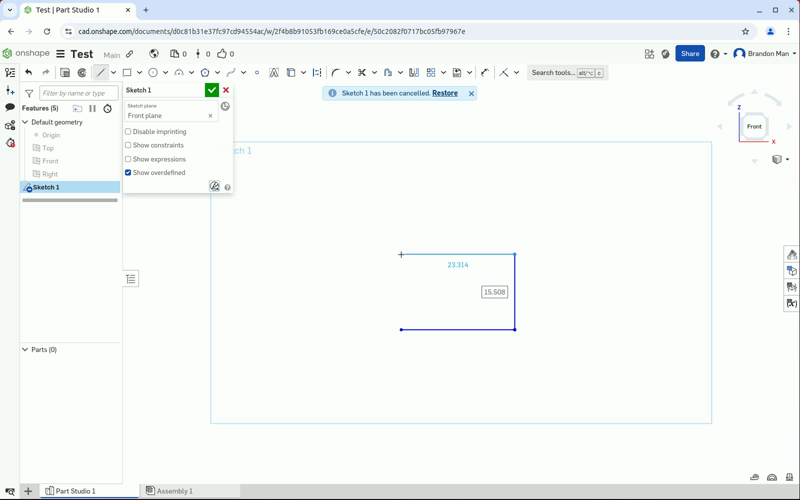
key_up(shift)
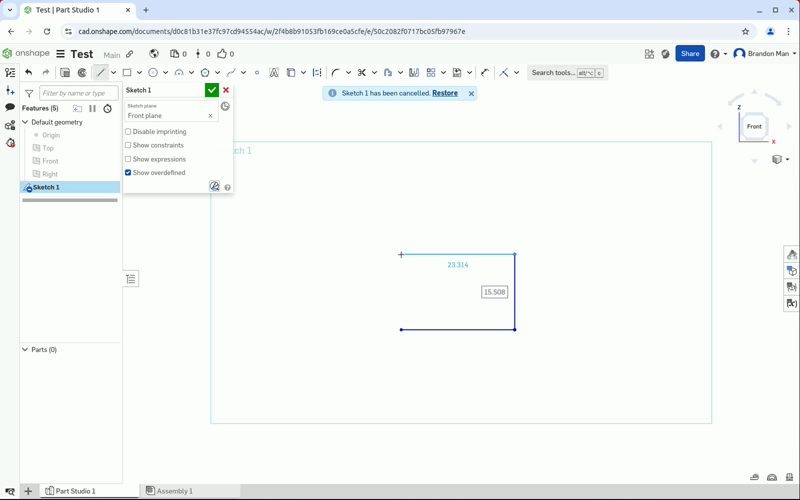
key_down(shift)
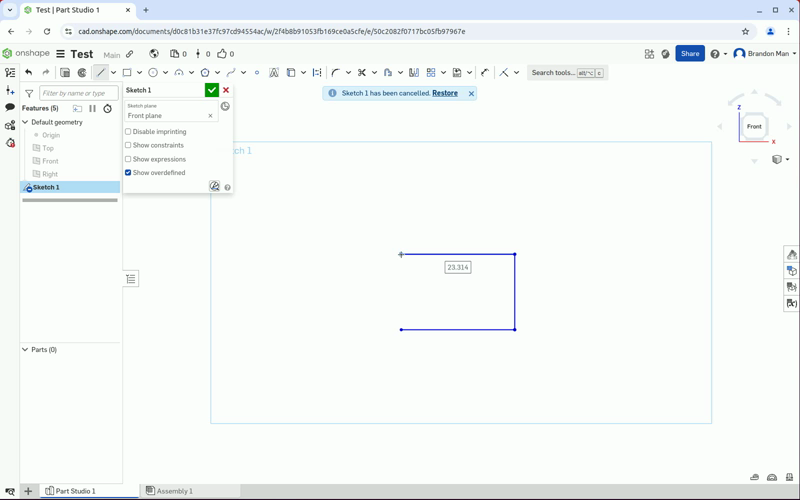
mouse_move(401, 329)
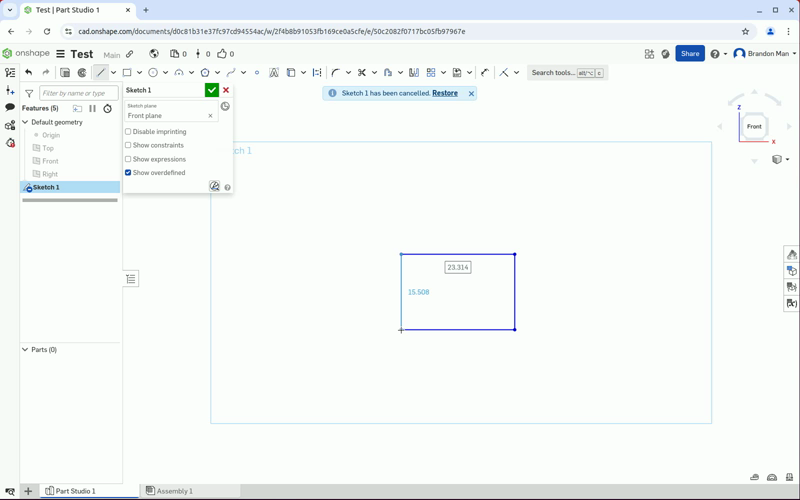
key_up(shift)
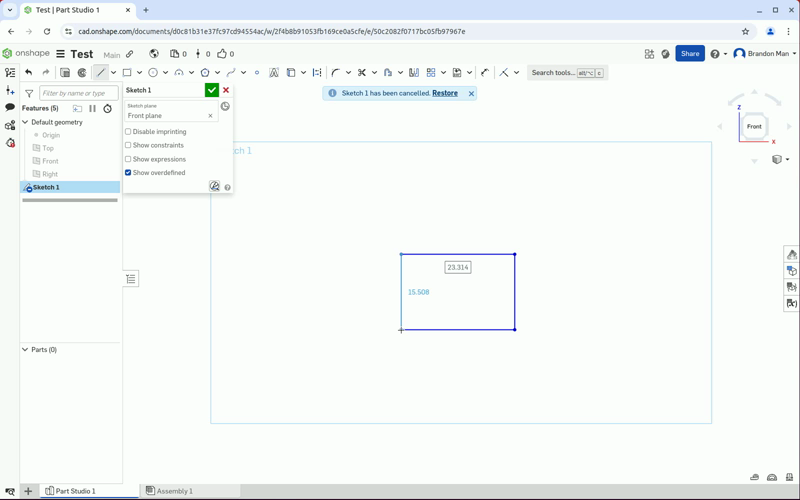
click(401, 329)
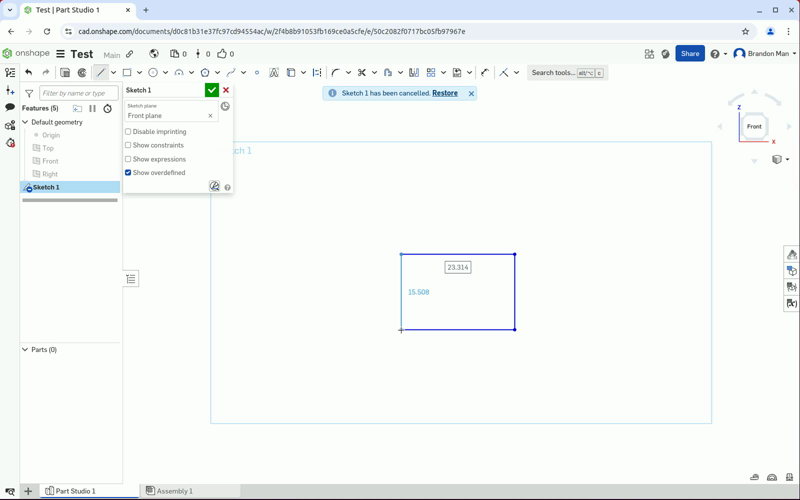
key(esc)
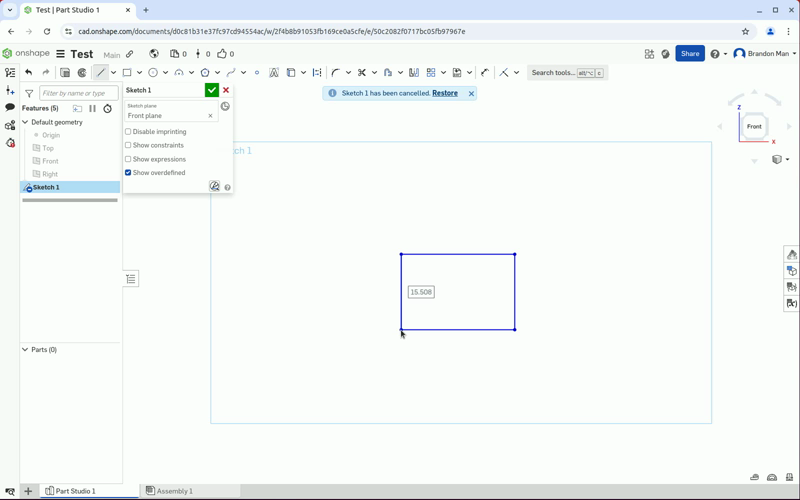
mouse_move(422, 296)
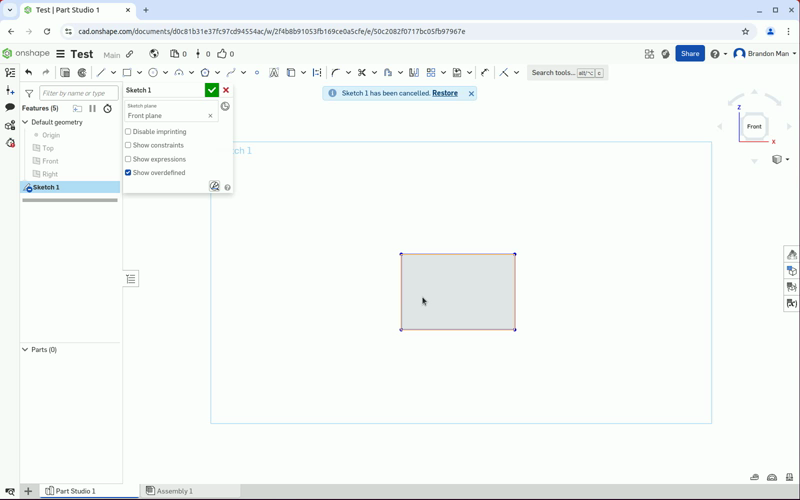
click(422, 296)
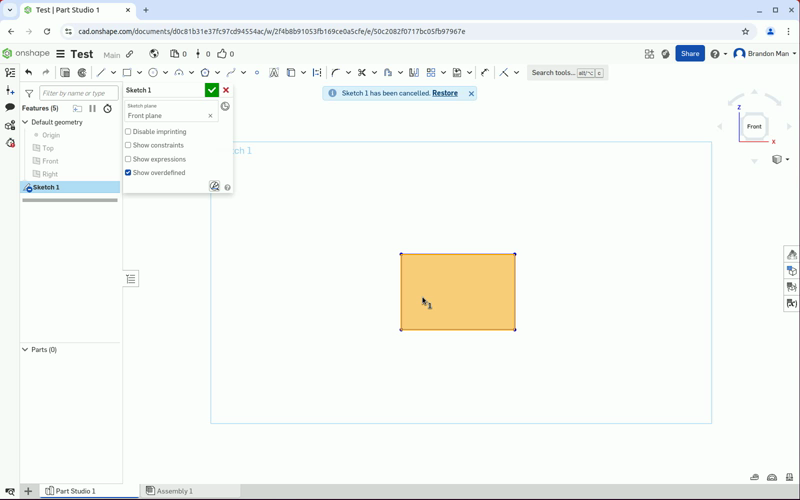
mouse_move(73, 352)
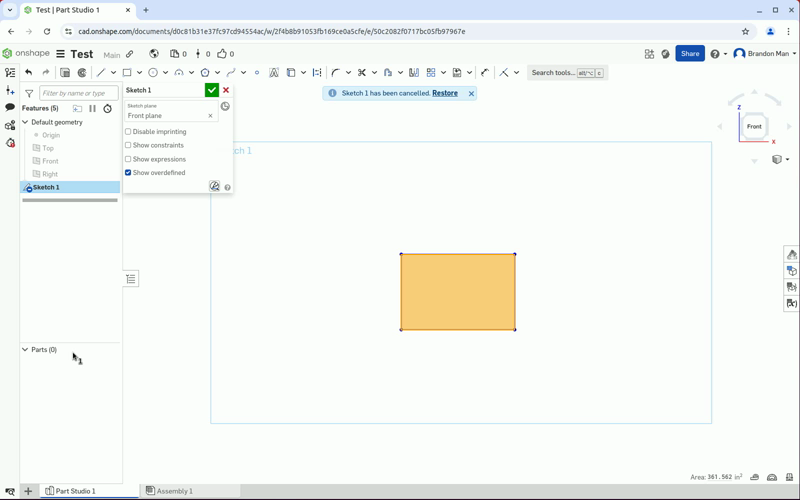
key(shift+y)
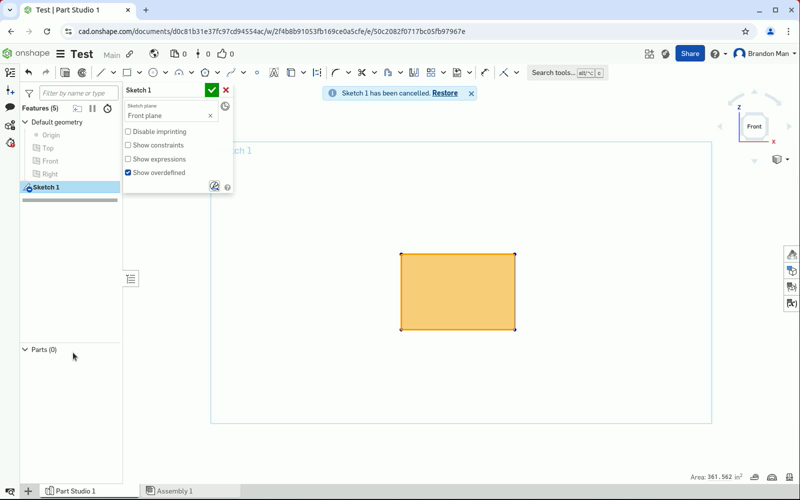
key(shift+e)
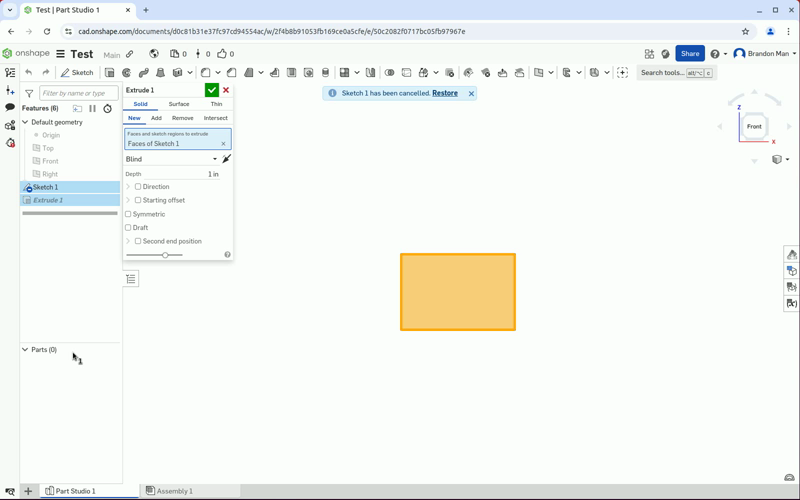
mouse_move(143, 106)
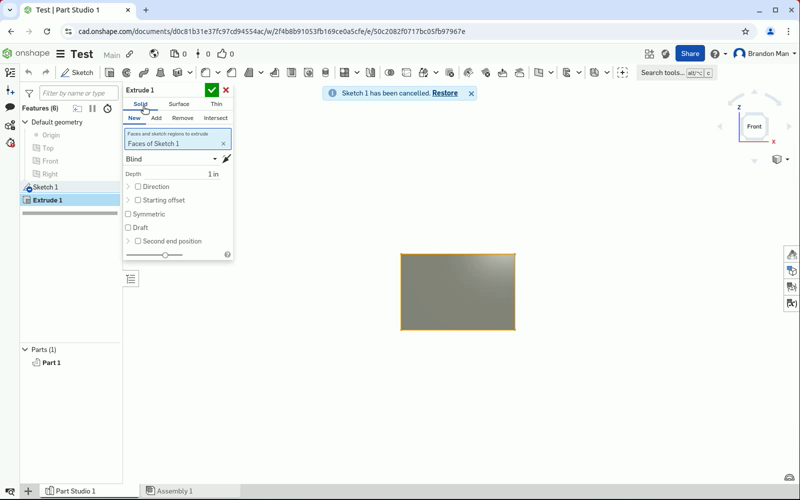
click(143, 106)
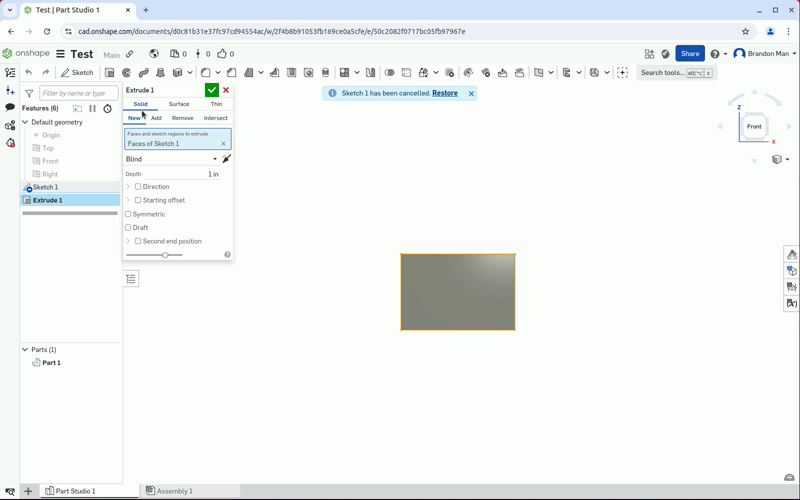
mouse_move(137, 120)
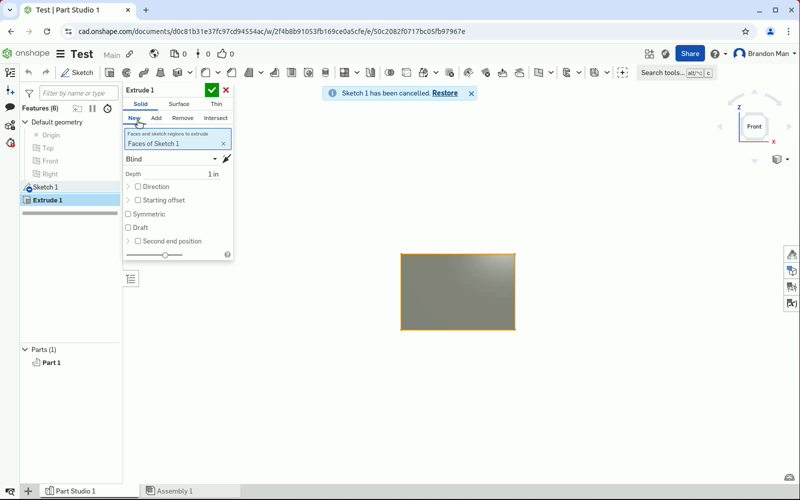
click(137, 120)
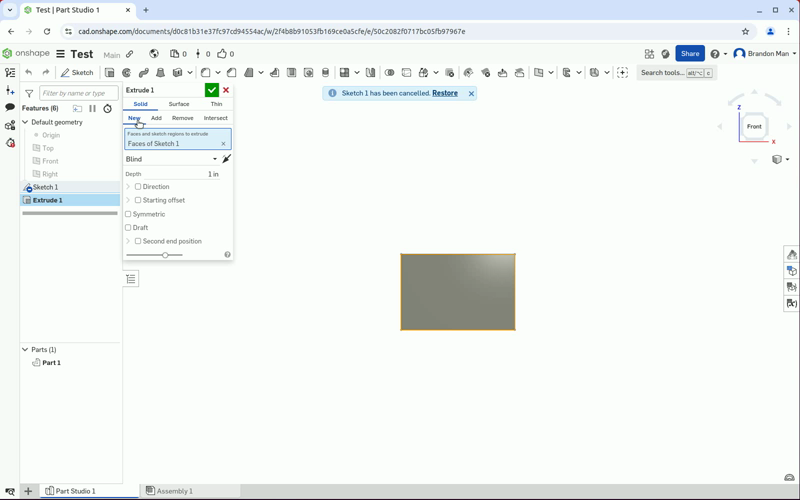
key(tab, 4)
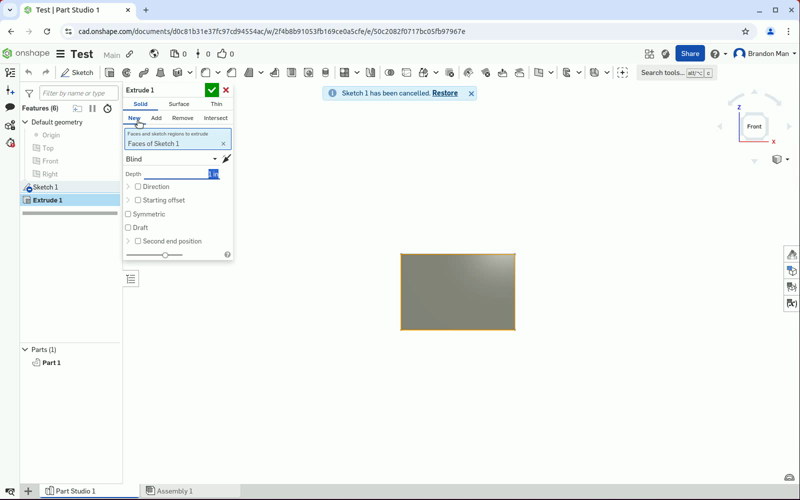
text(7.462)
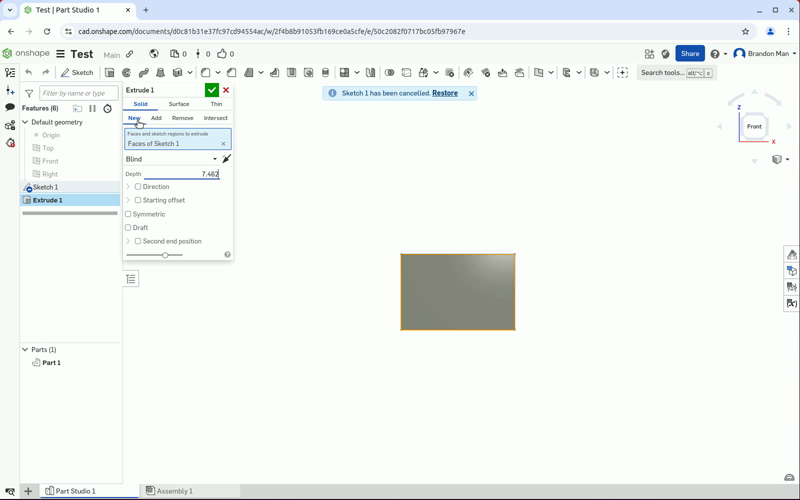
key(enter)
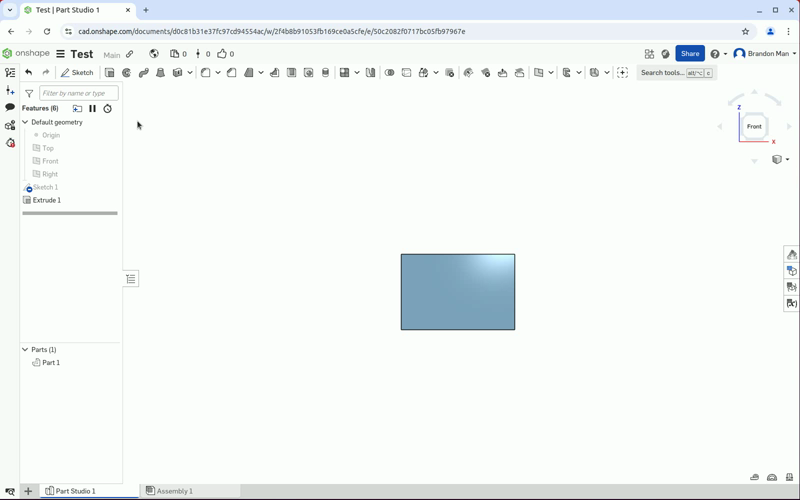
key(shift+h)
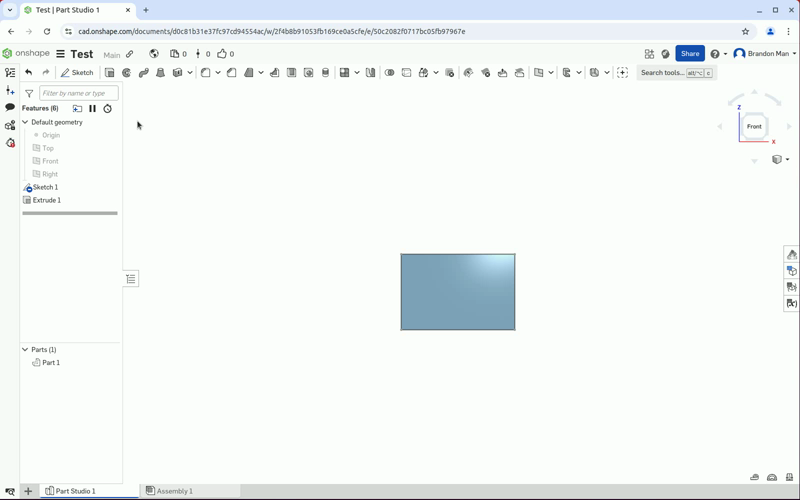
key(shift+h)
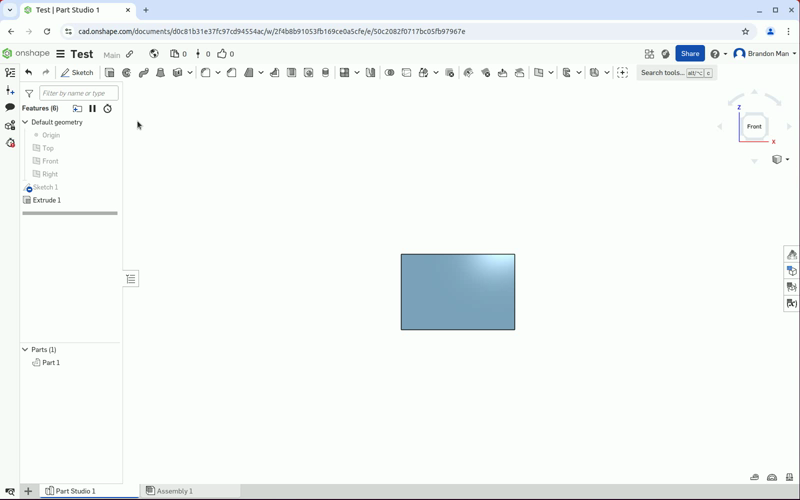
mouse_move(73, 189)
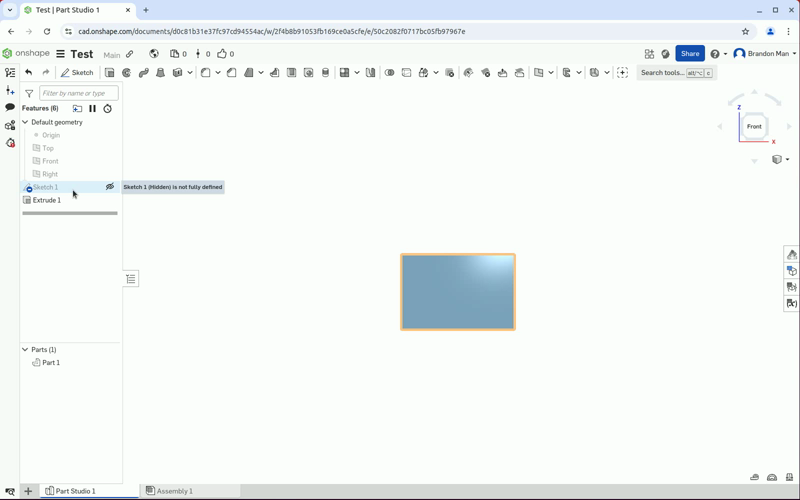
click(73, 189)
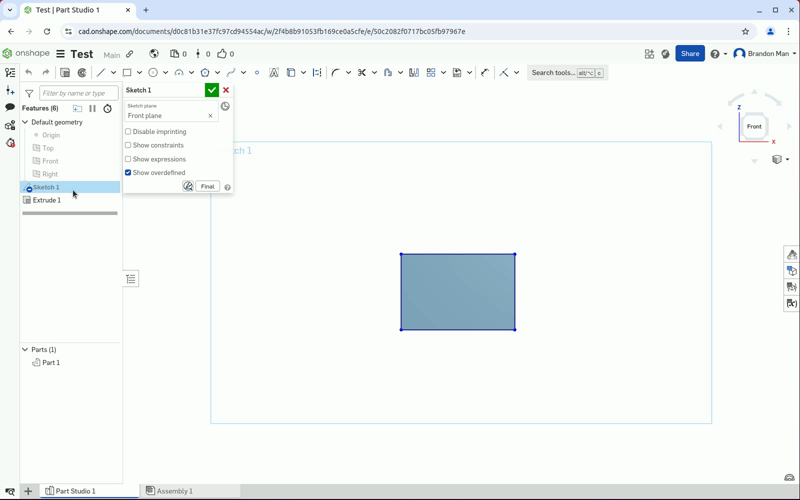
mouse_move(229, 92)
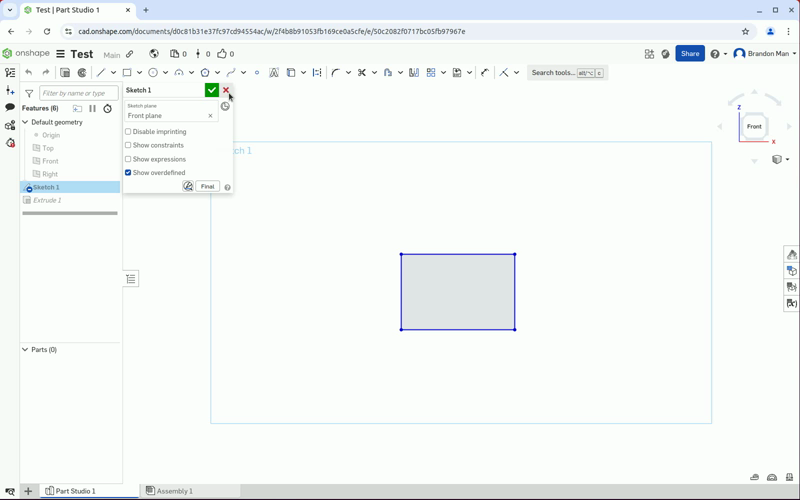
click(229, 92)
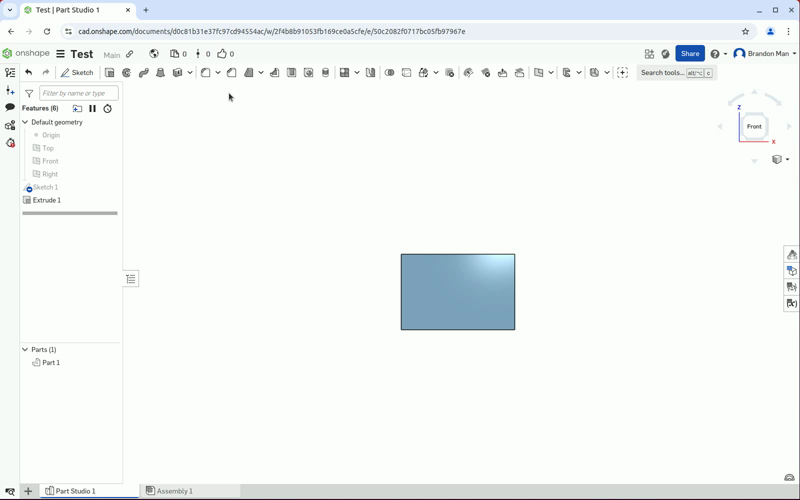
mouse_move(73, 352)
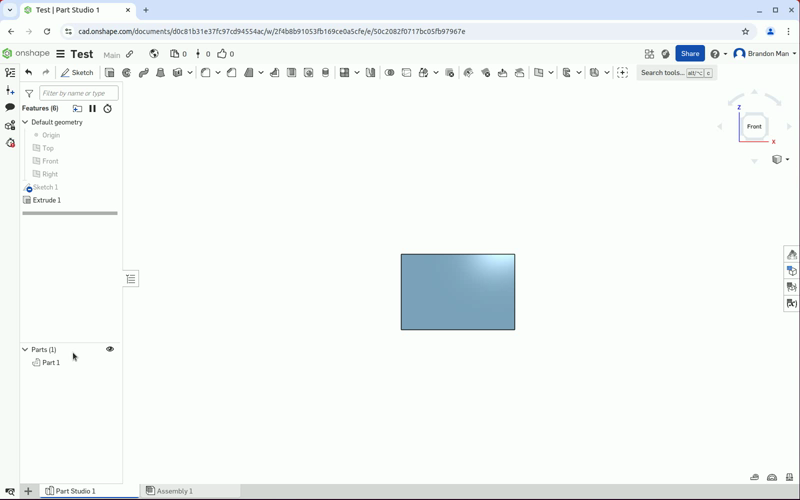
key(y)
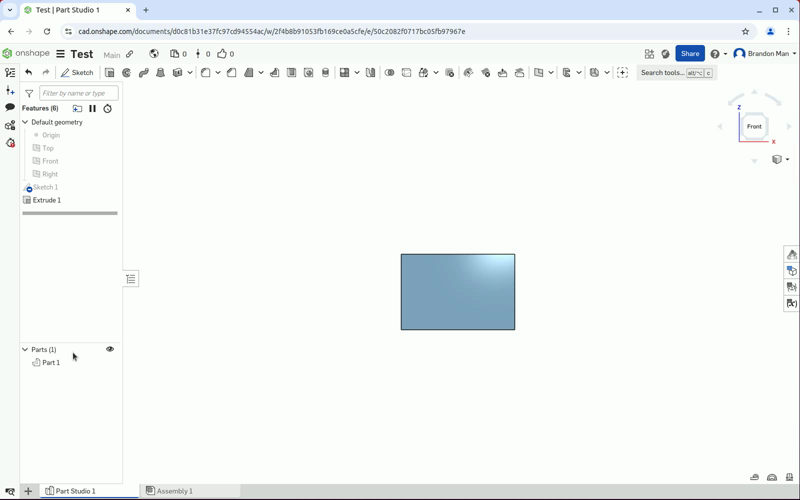
key(shift+p)
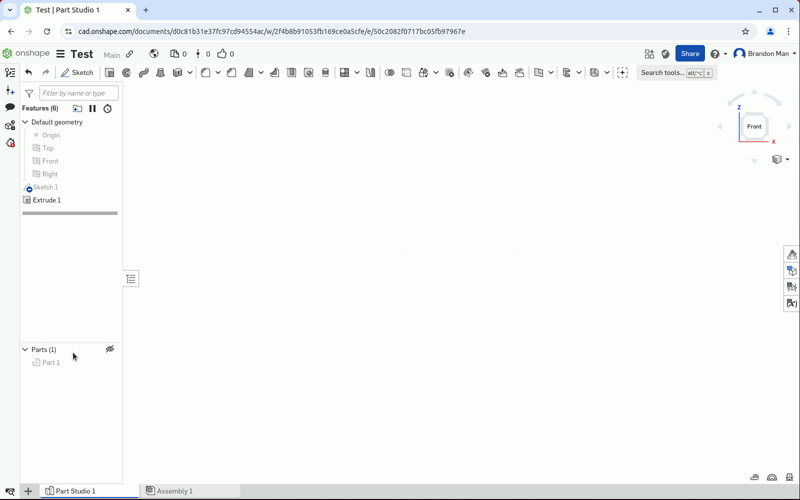
key(space)
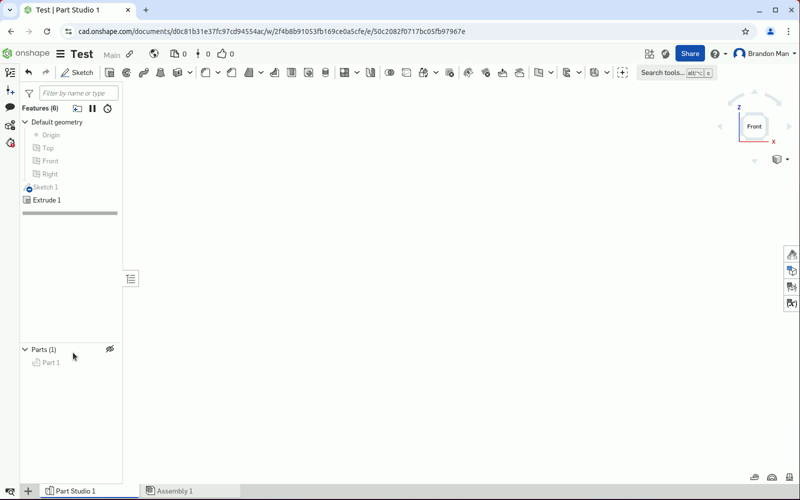
key_down(shift)
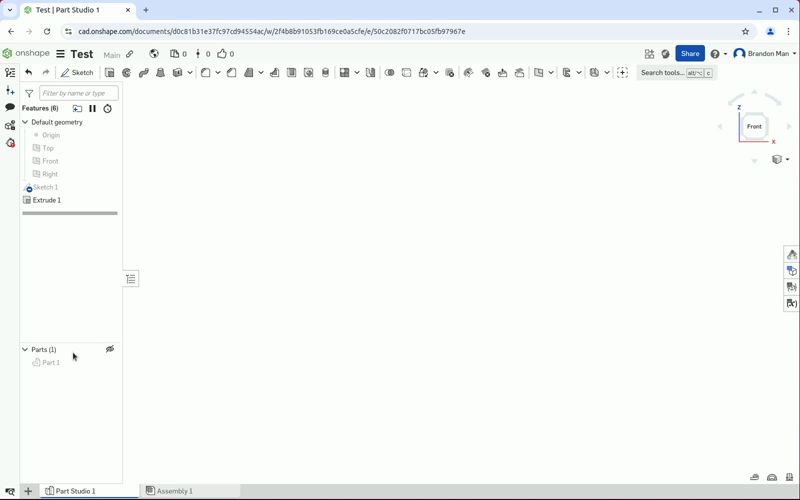
key(down)
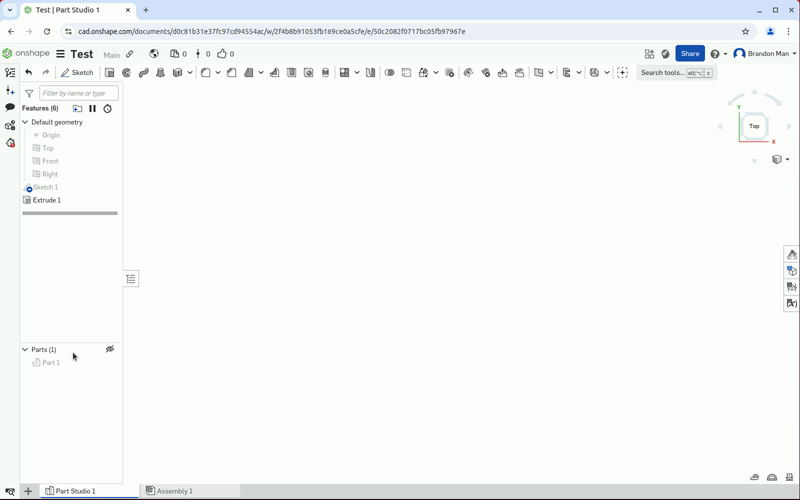
key_up(shift)
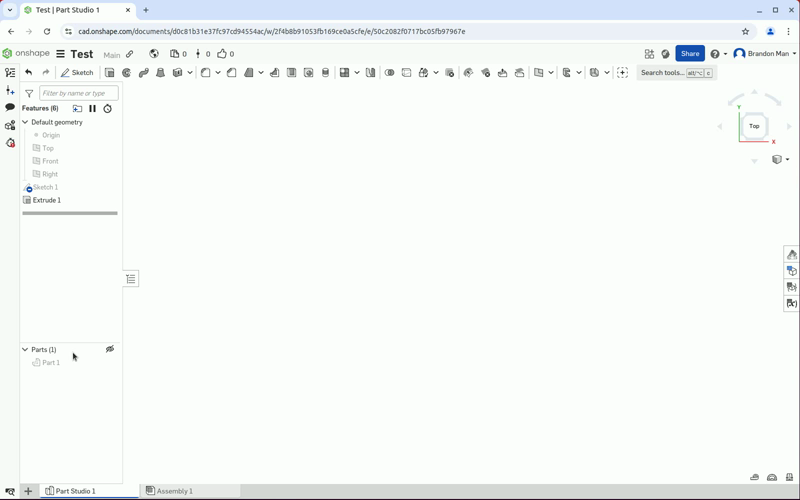
mouse_move(73, 352)
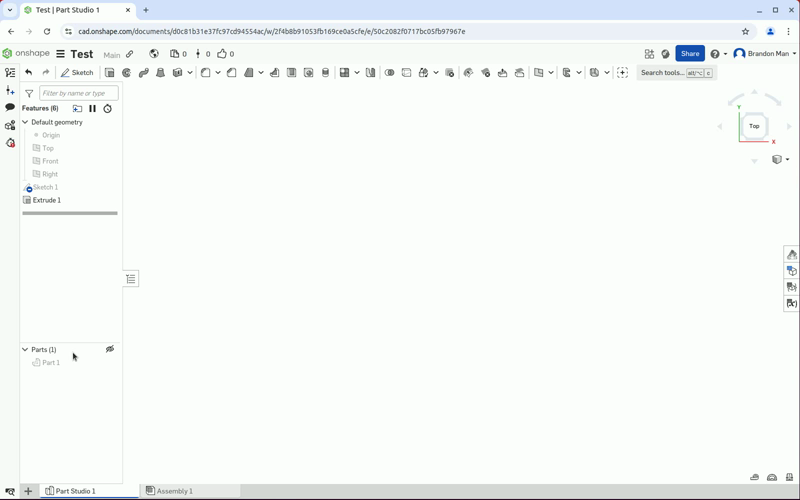
key(shift+y)
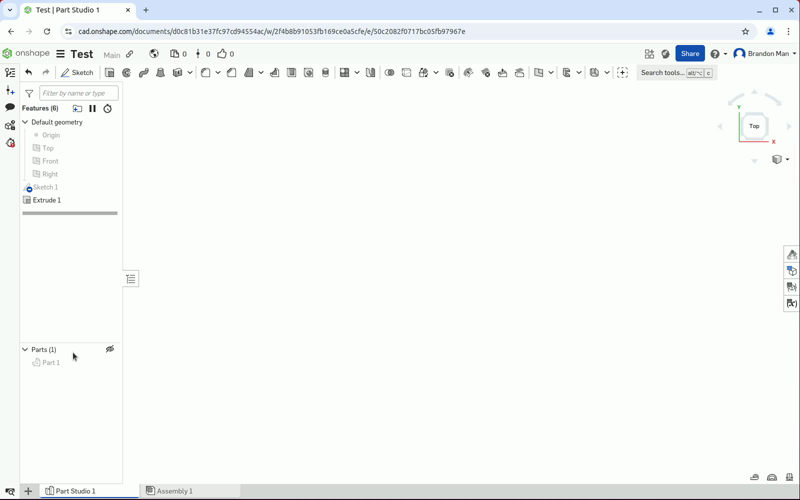
key(shift+s)
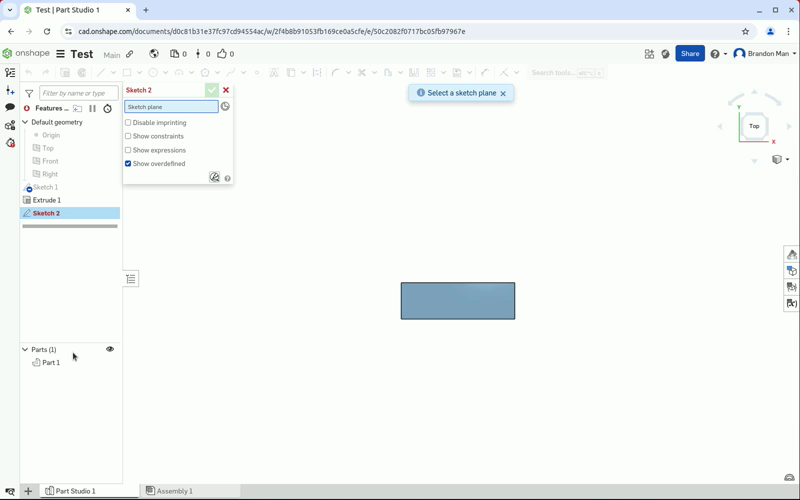
mouse_move(73, 150)
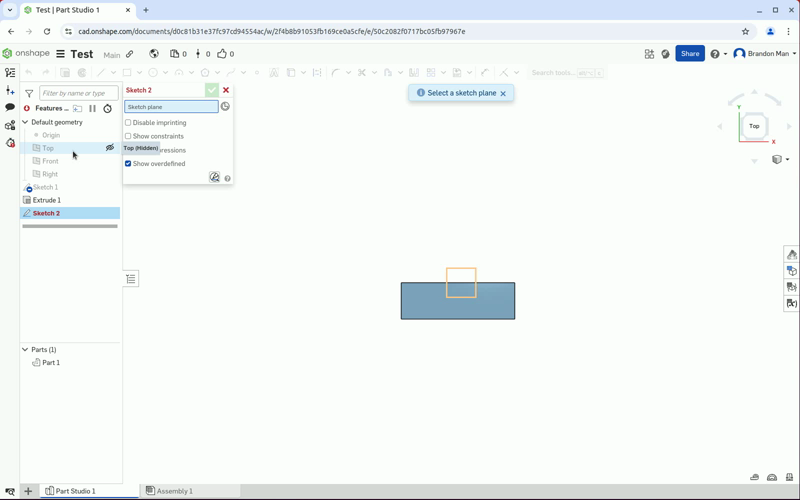
click(73, 150)
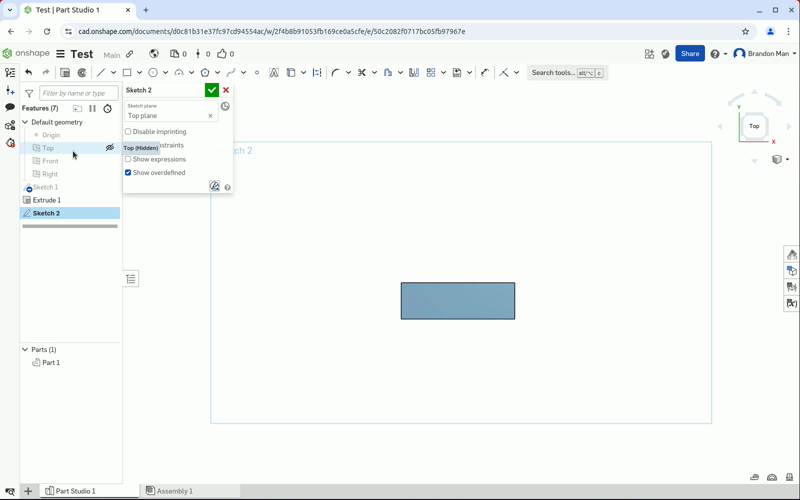
mouse_move(73, 352)
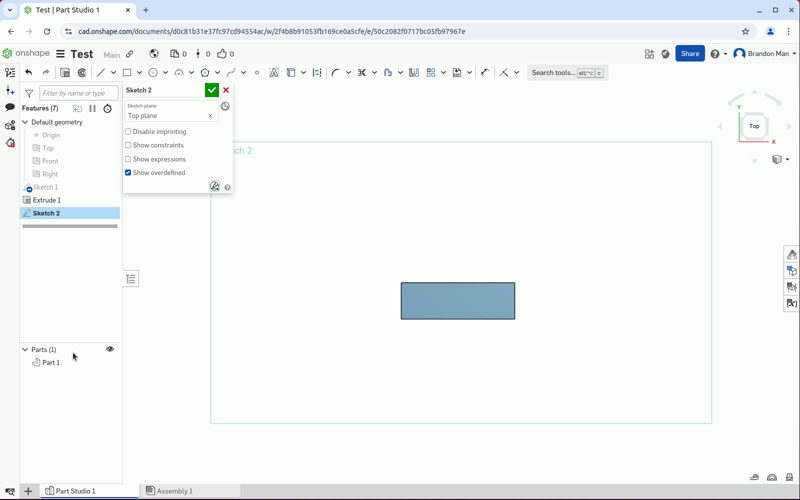
key(y)
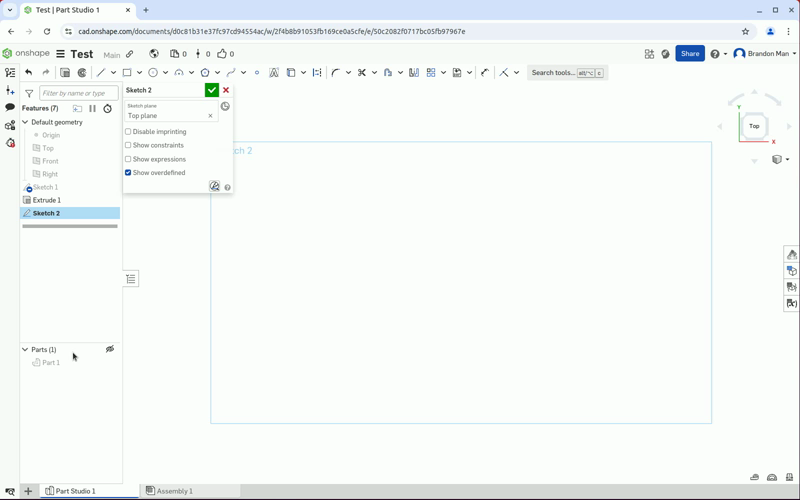
key(l)
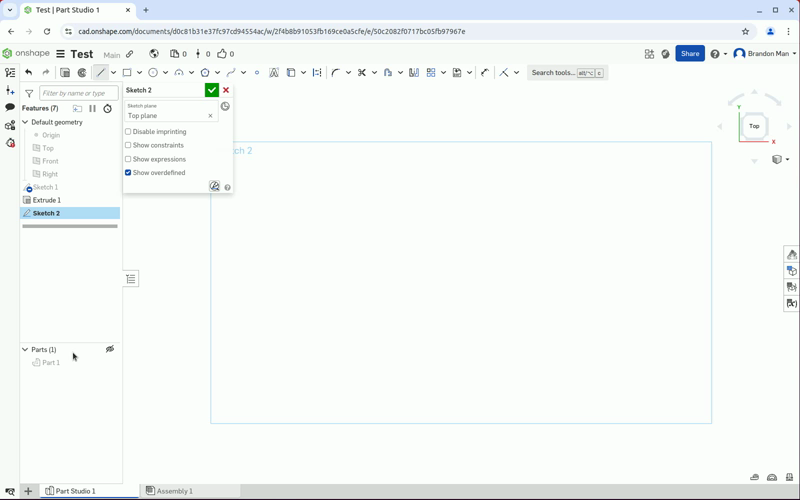
key_down(shift)
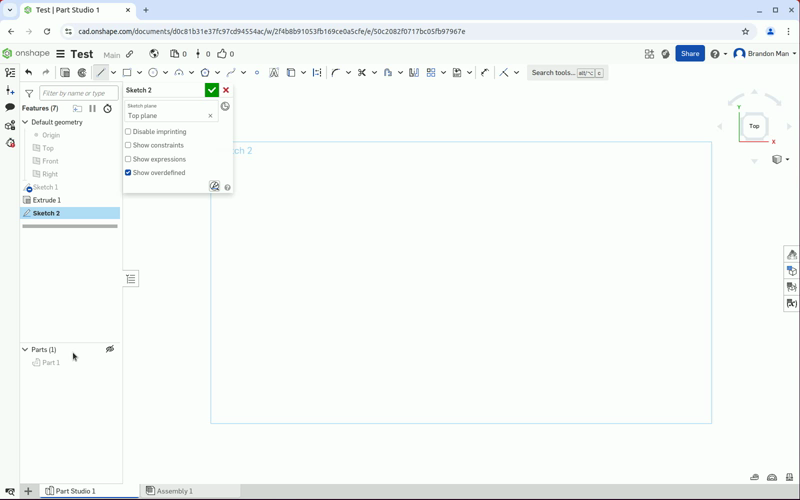
mouse_move(450, 276)
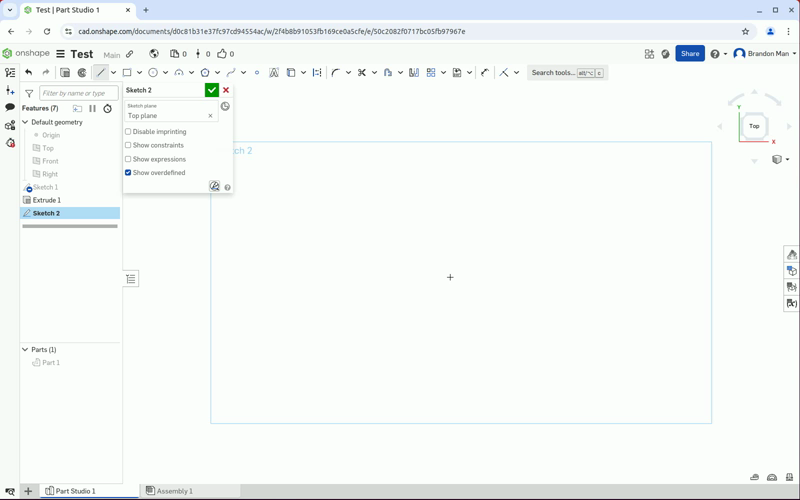
click(450, 276)
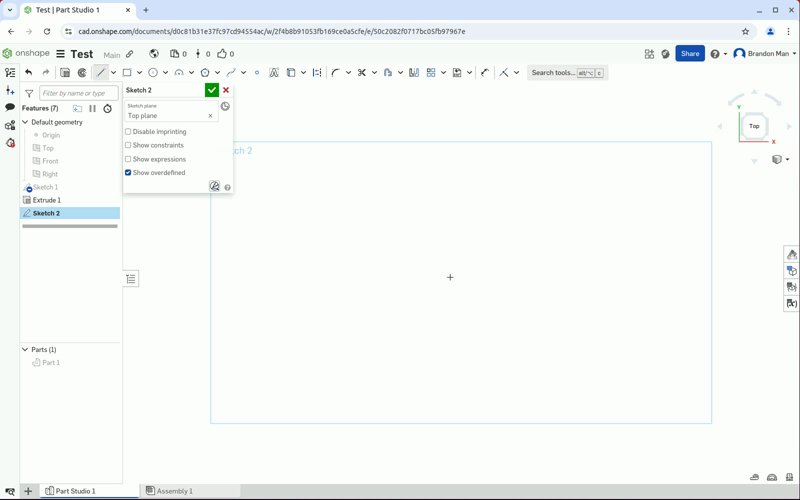
key_up(shift)
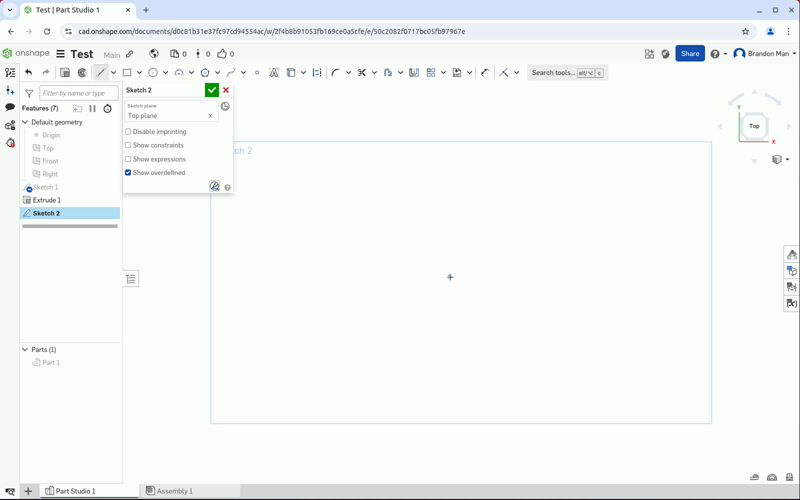
key_down(shift)
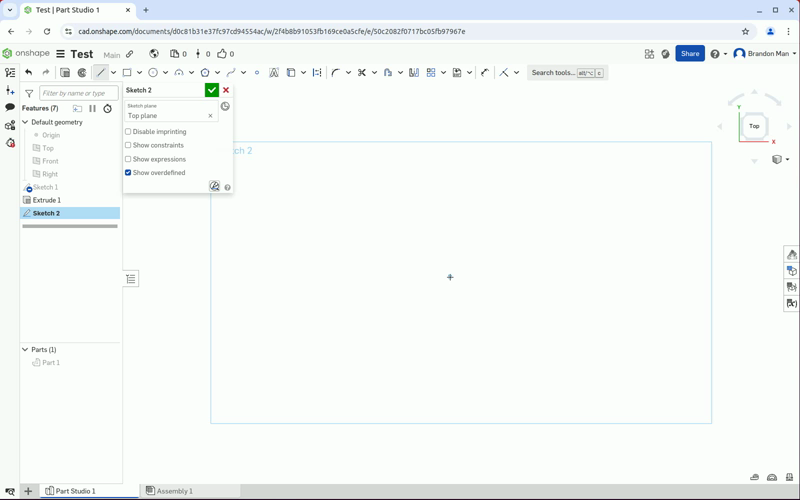
mouse_move(480, 276)
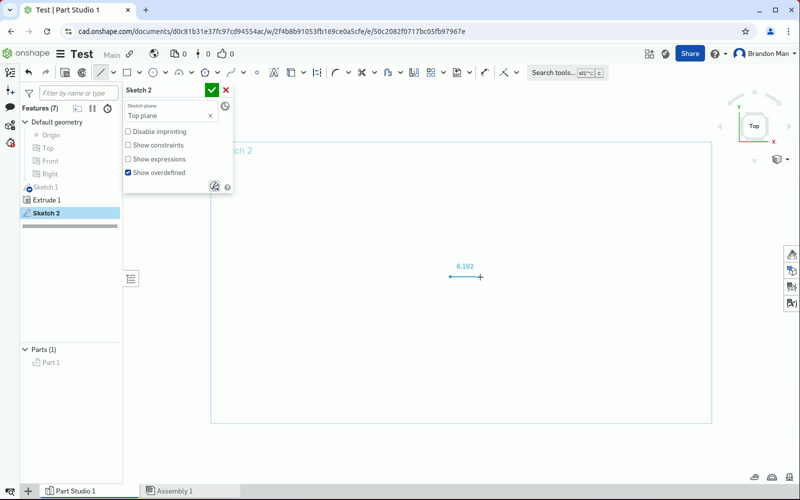
mouse_move(480, 276)
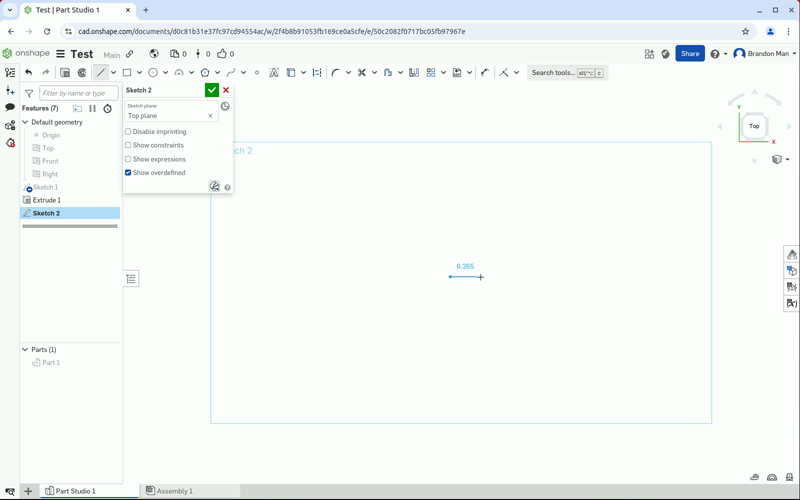
click(480, 276)
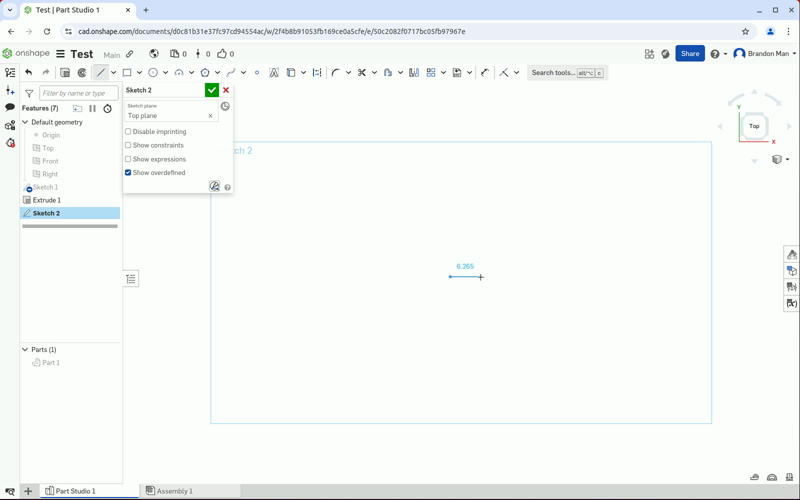
key_up(shift)
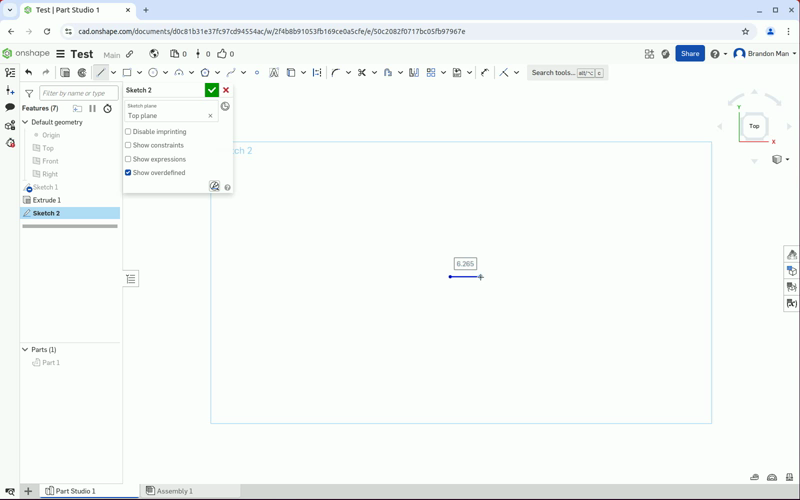
key_down(shift)
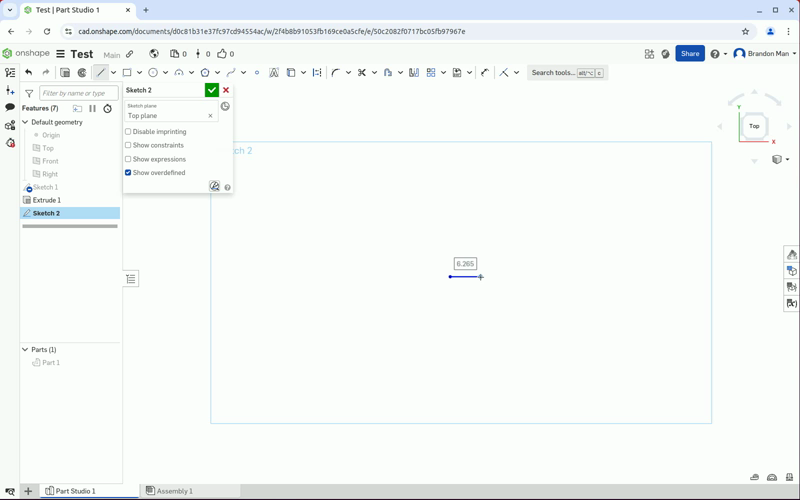
mouse_move(480, 170)
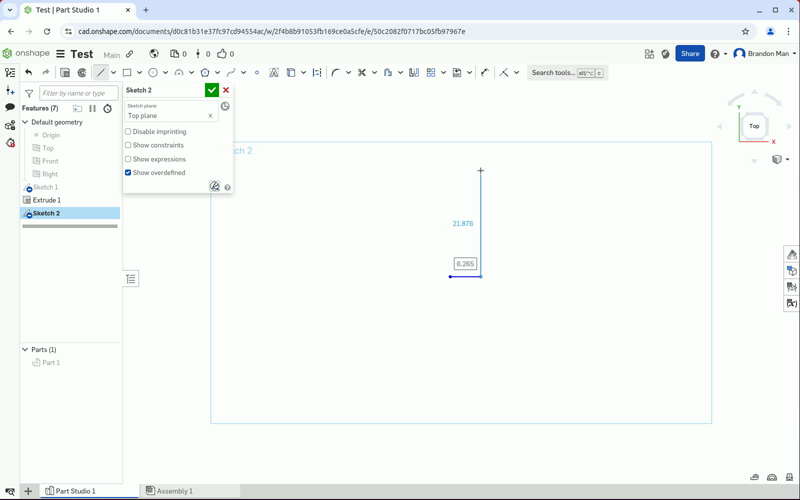
click(480, 170)
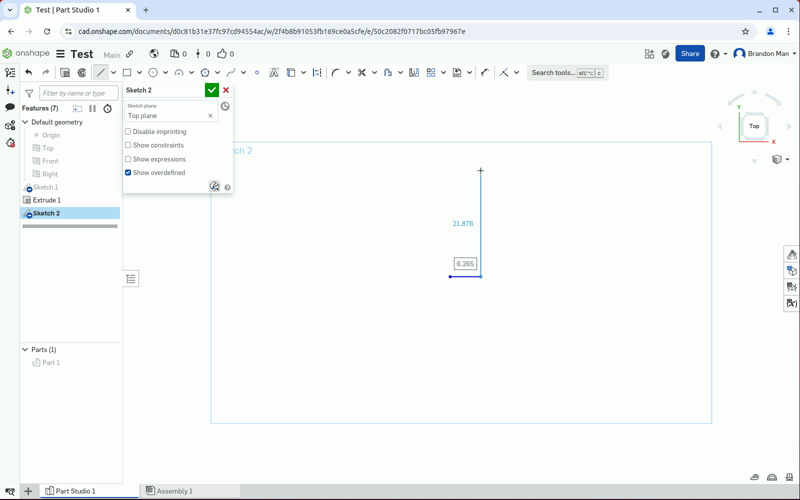
key_up(shift)
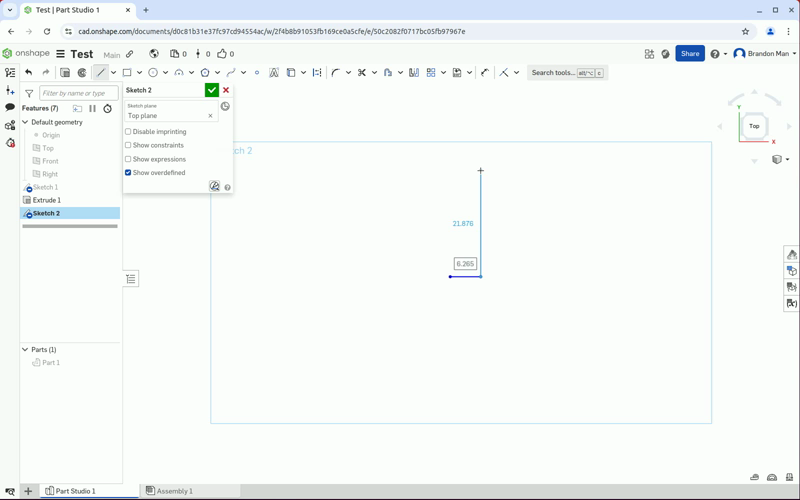
key_down(shift)
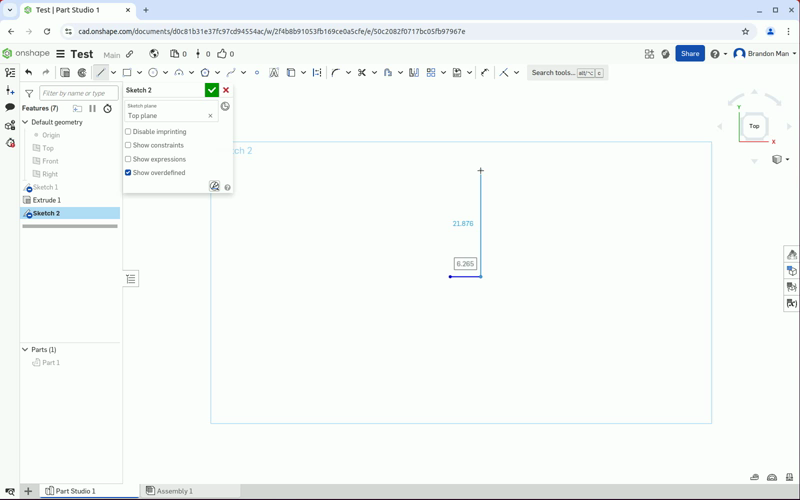
mouse_move(510, 170)
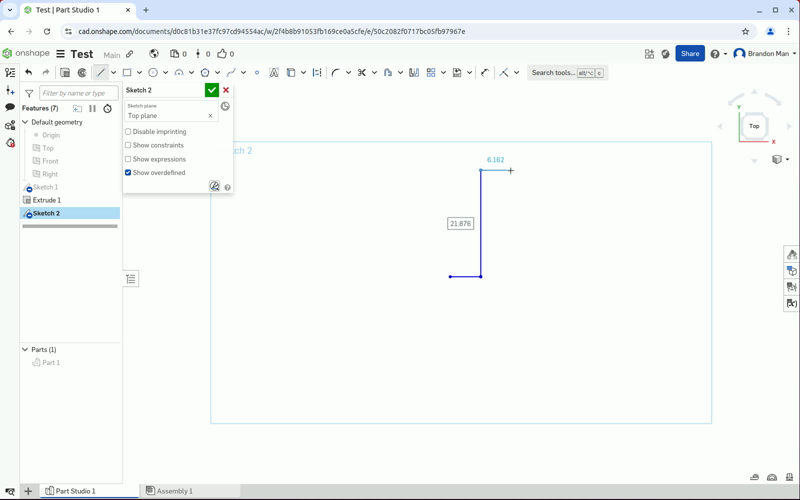
mouse_move(450, 170)
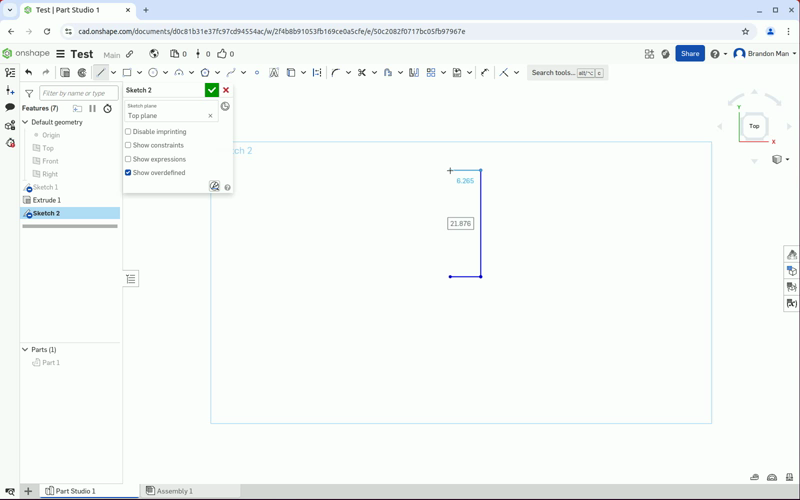
click(450, 170)
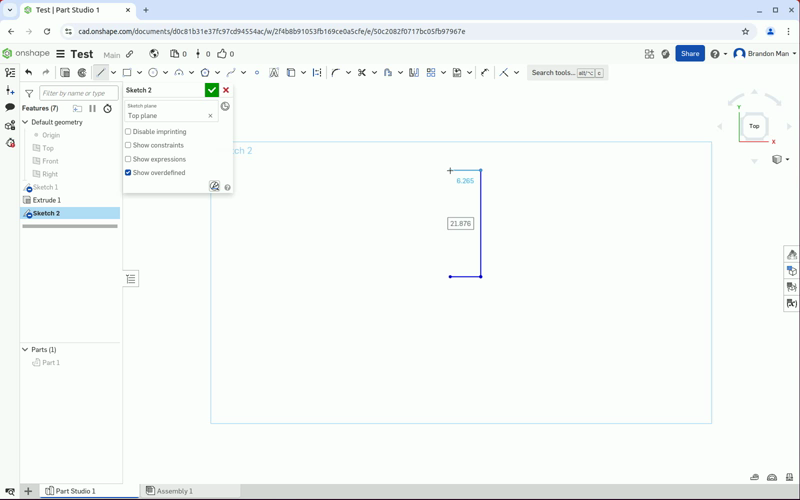
key_up(shift)
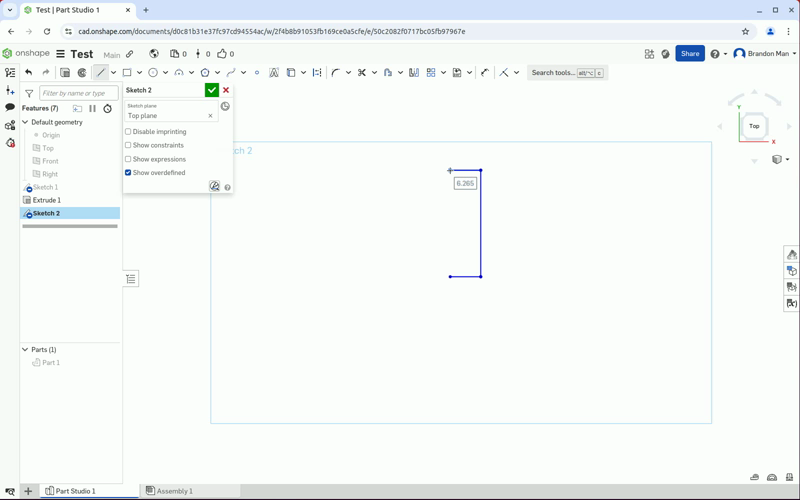
key_down(shift)
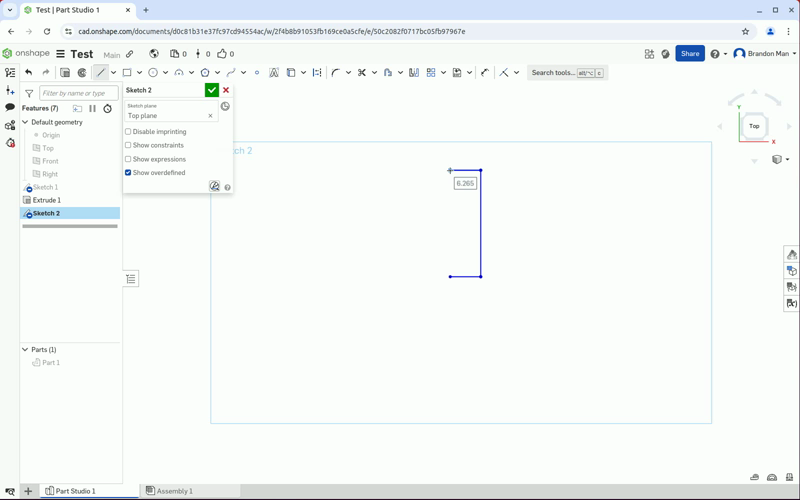
mouse_move(450, 276)
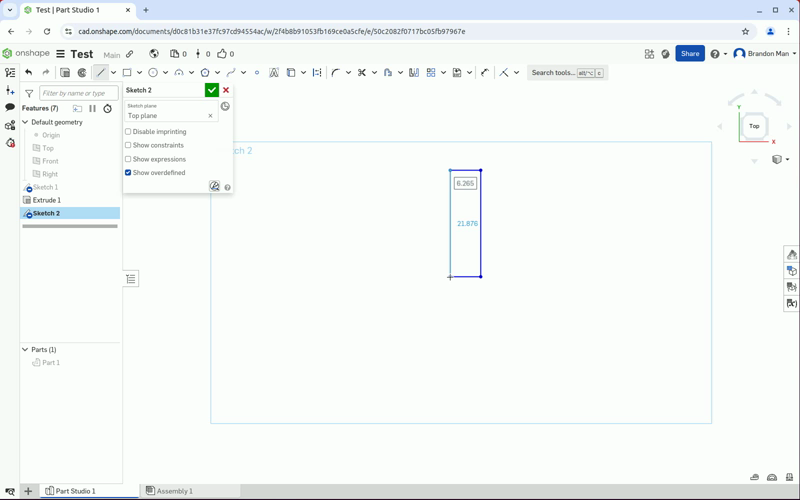
key_up(shift)
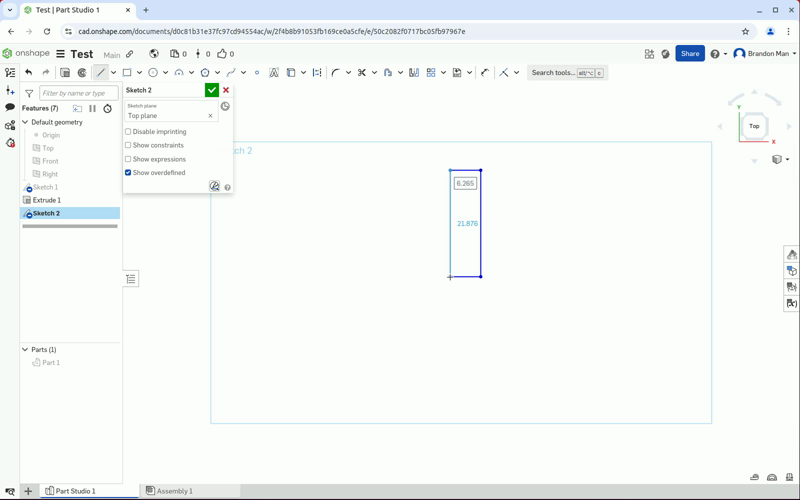
click(450, 276)
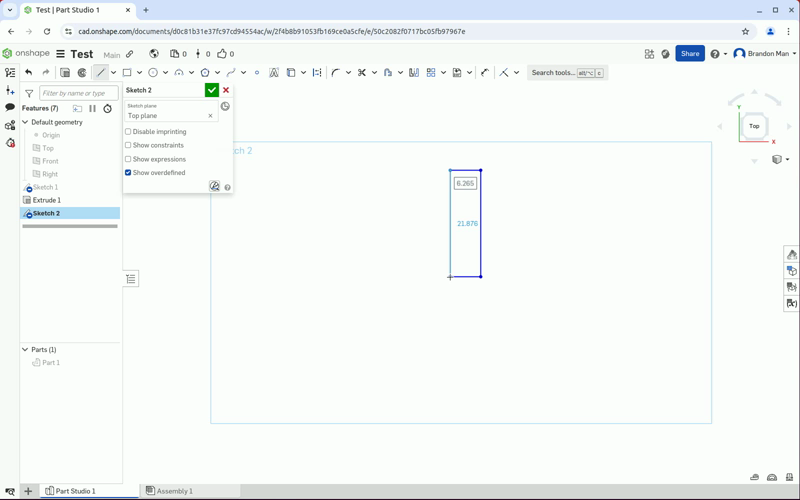
key(esc)
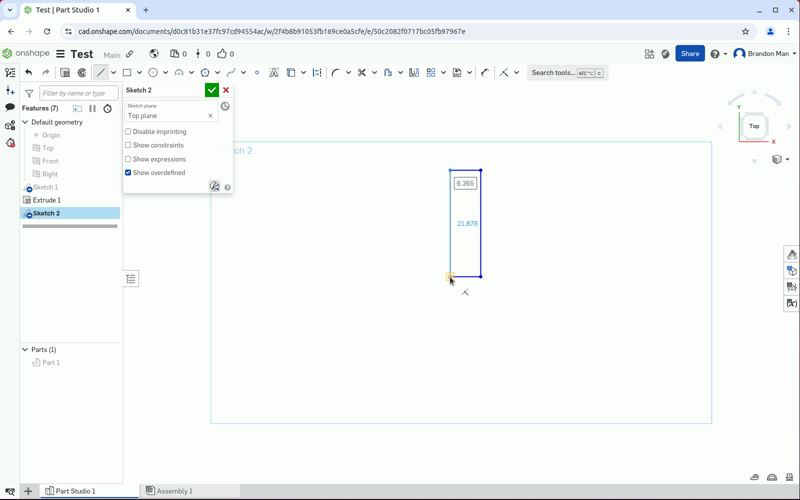
mouse_move(464, 217)
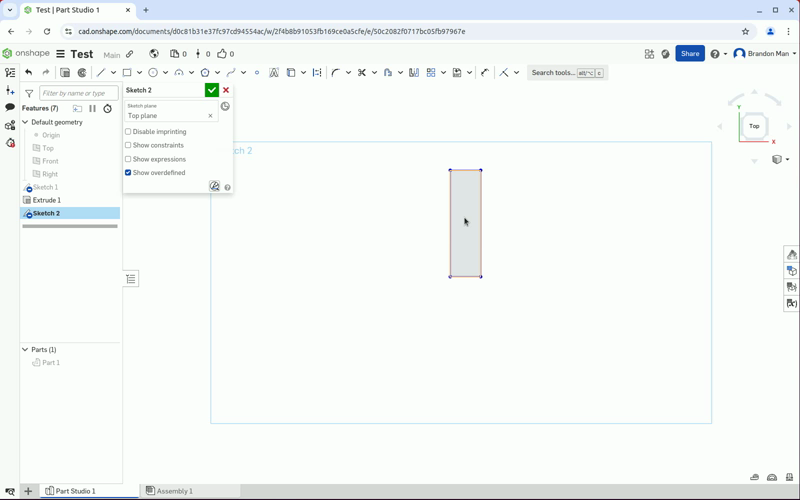
click(464, 217)
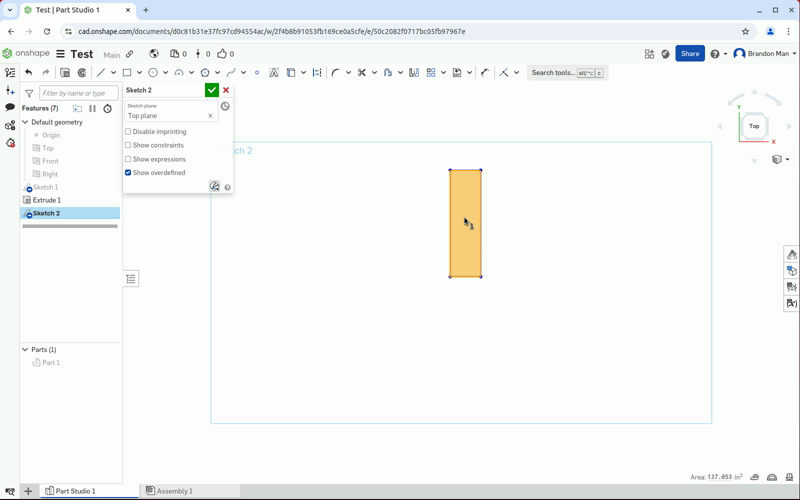
mouse_move(73, 352)
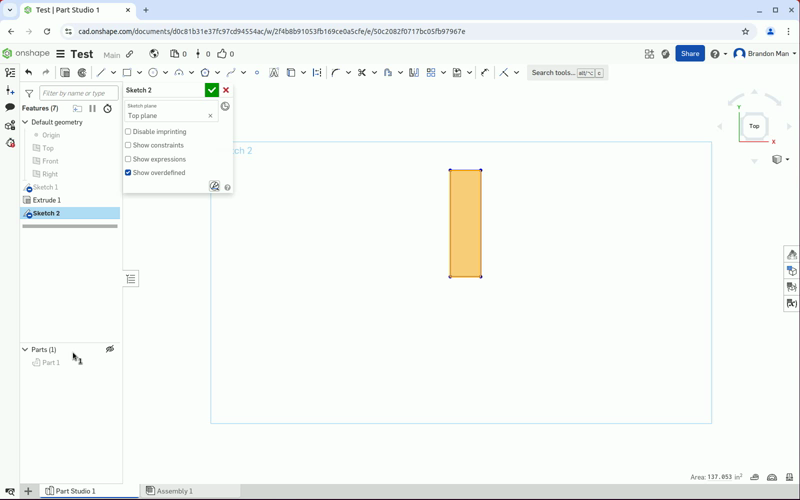
key(shift+y)
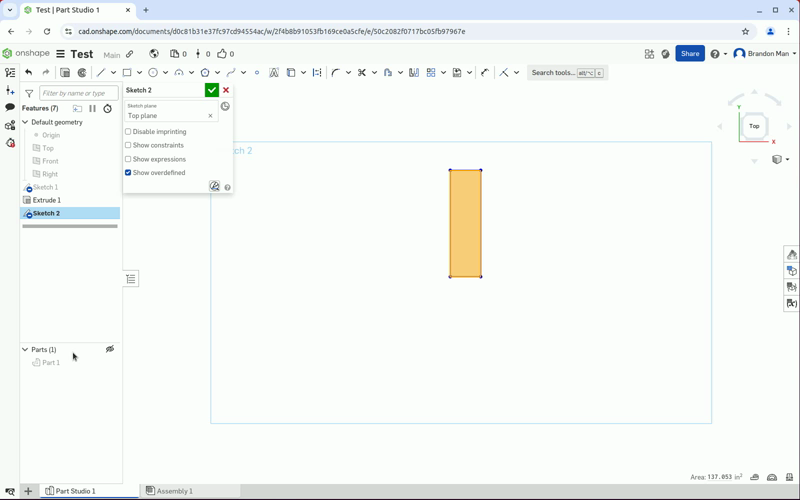
key(shift+e)
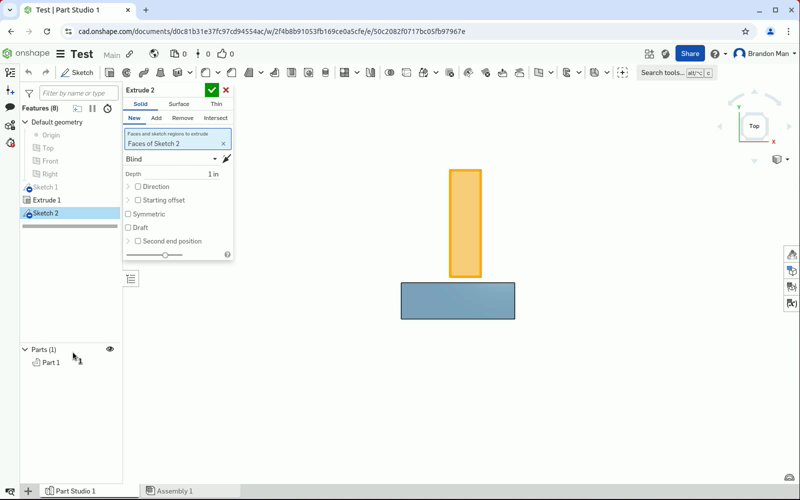
mouse_move(143, 106)
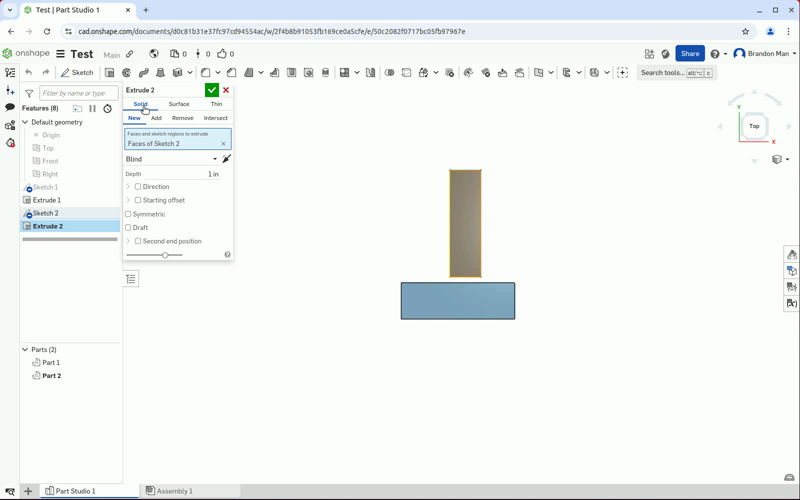
click(143, 106)
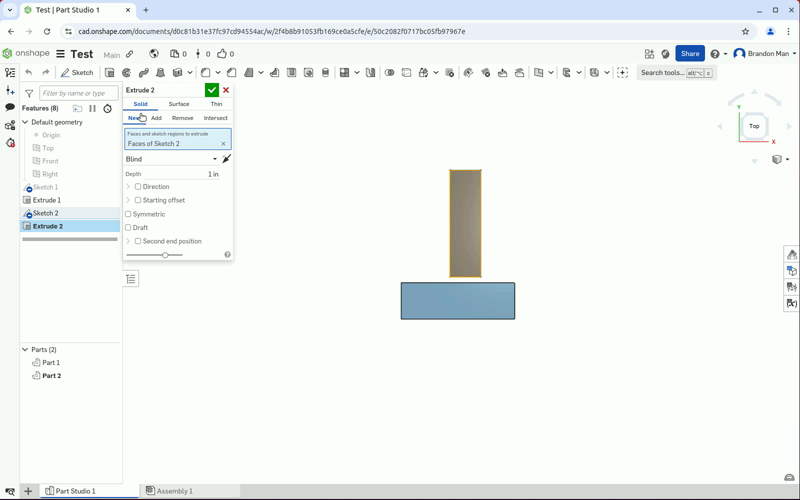
mouse_move(137, 120)
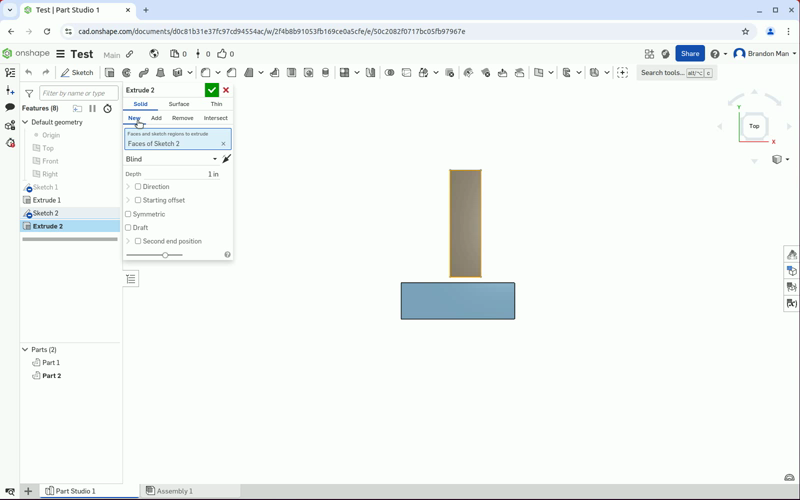
click(137, 120)
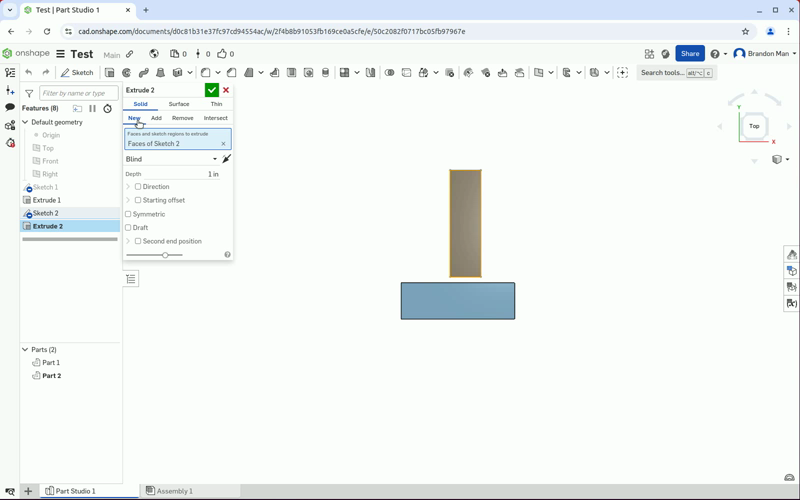
key(tab, 4)
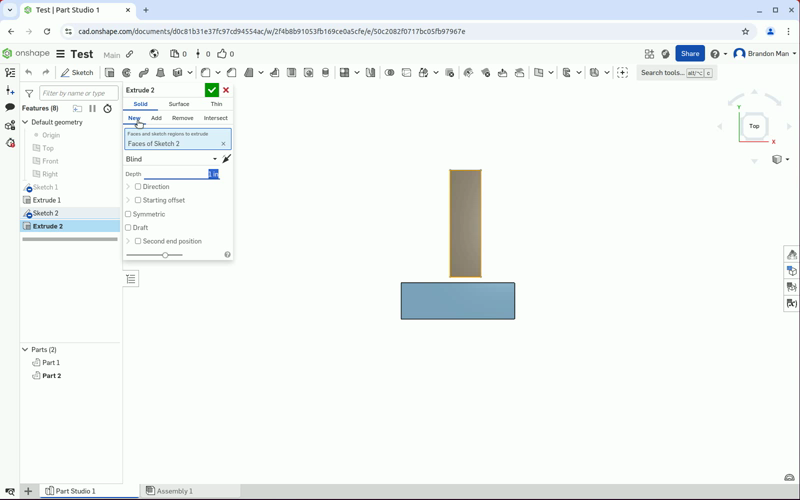
text(-7.462)
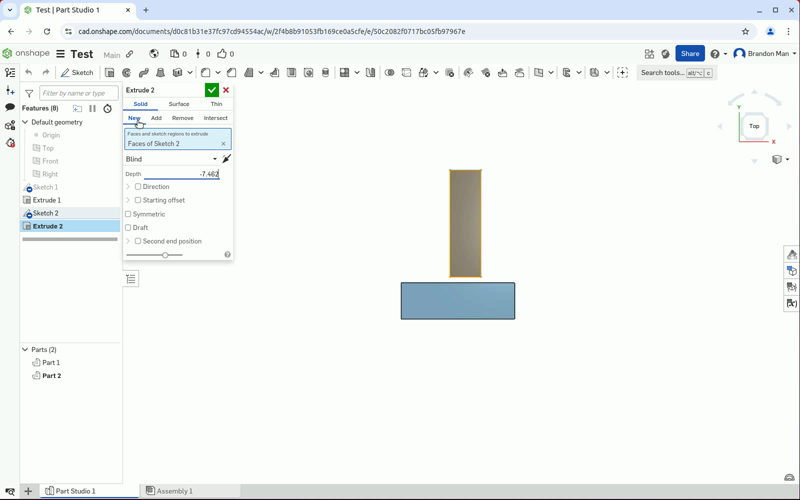
key(enter)
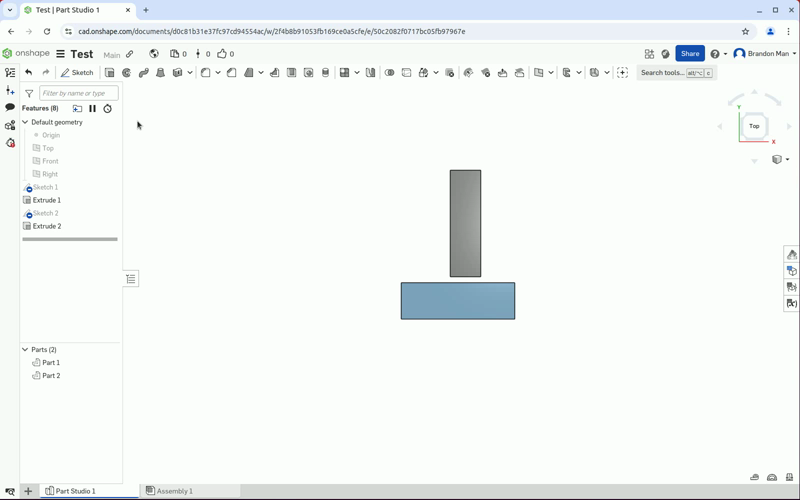
key(shift+h)
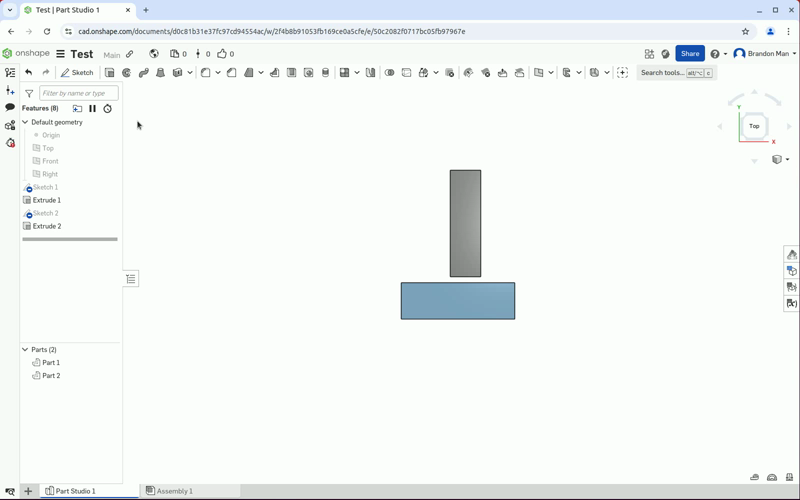
key(shift+h)
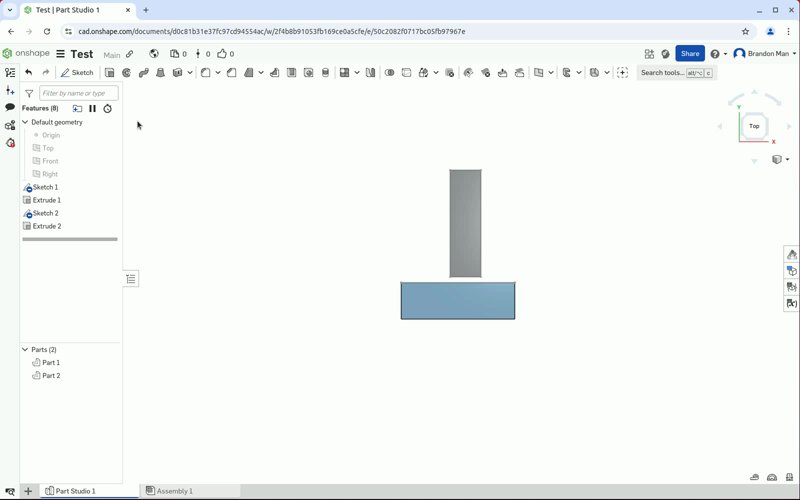
key(shift+7)
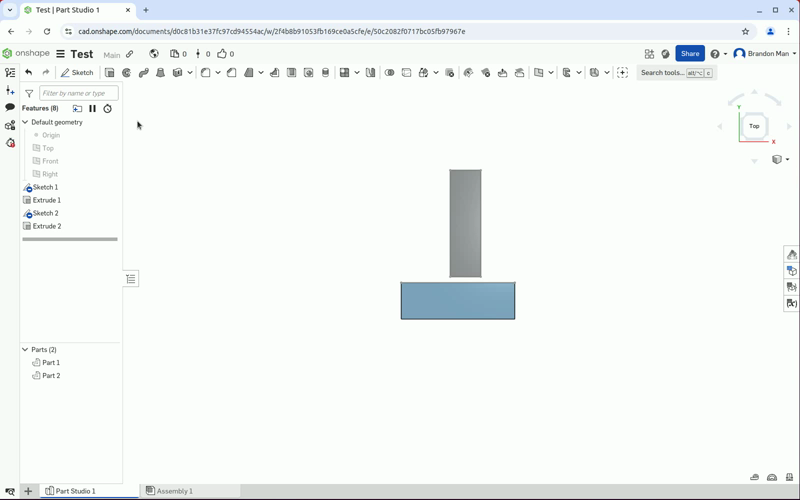
key(up, 3)
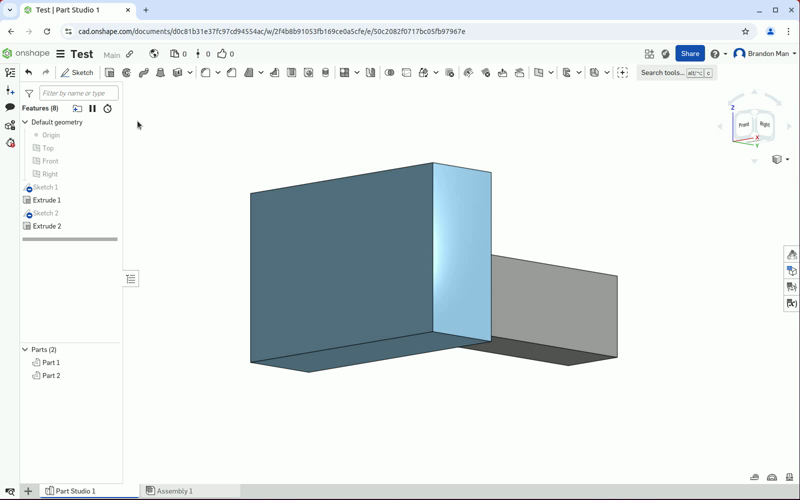
key(left, 3)
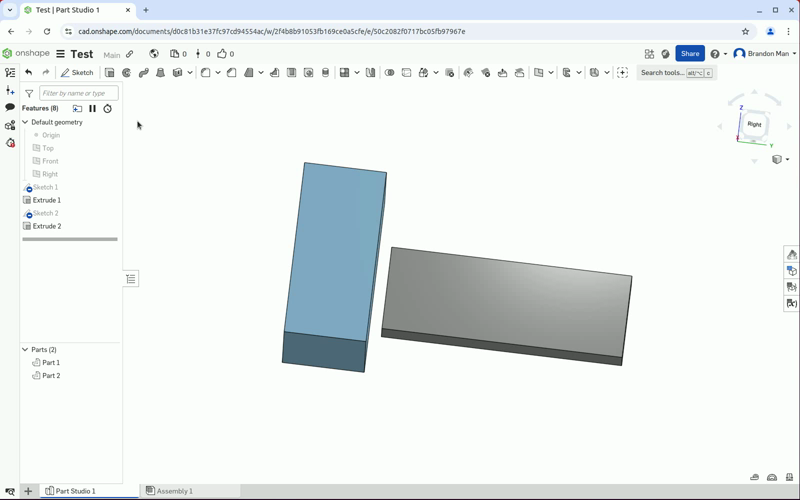
key(right, 3)
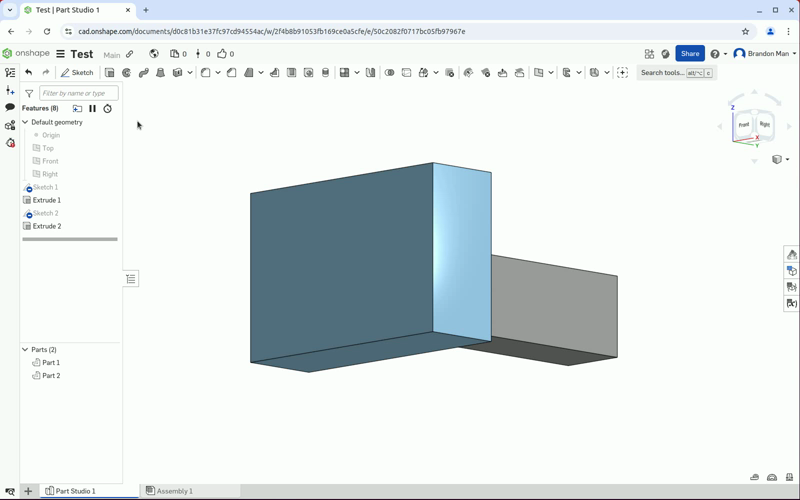
key(down, 3)
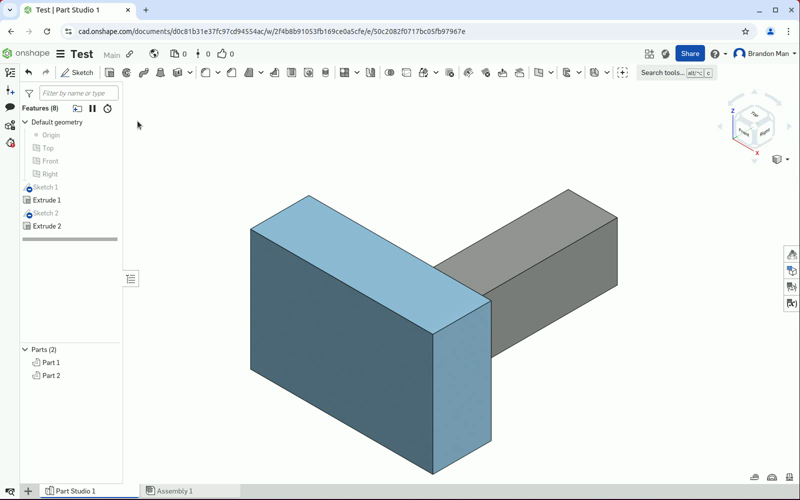
mouse_move(73, 189)
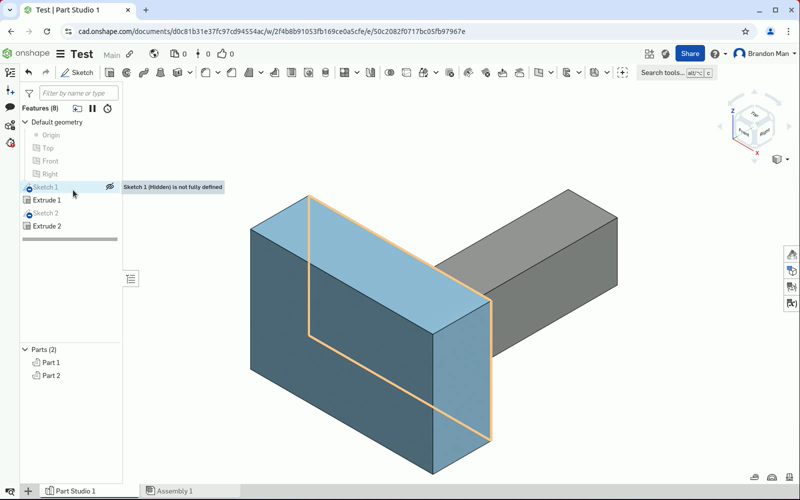
click(73, 189)